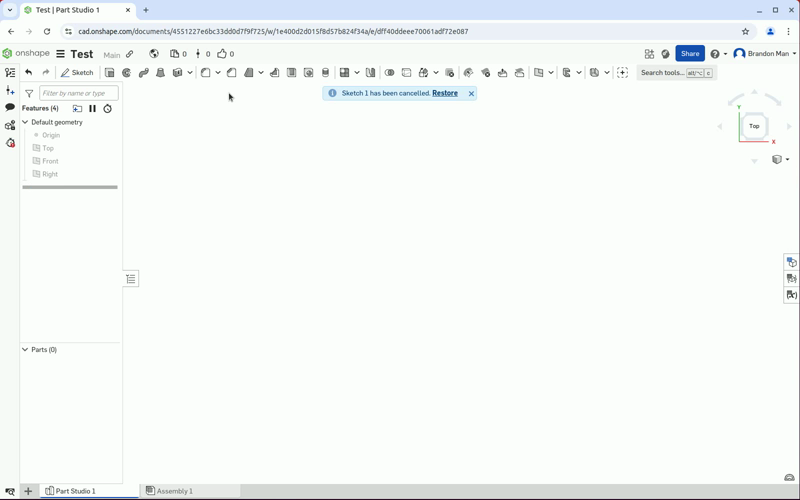
key(shift+h)
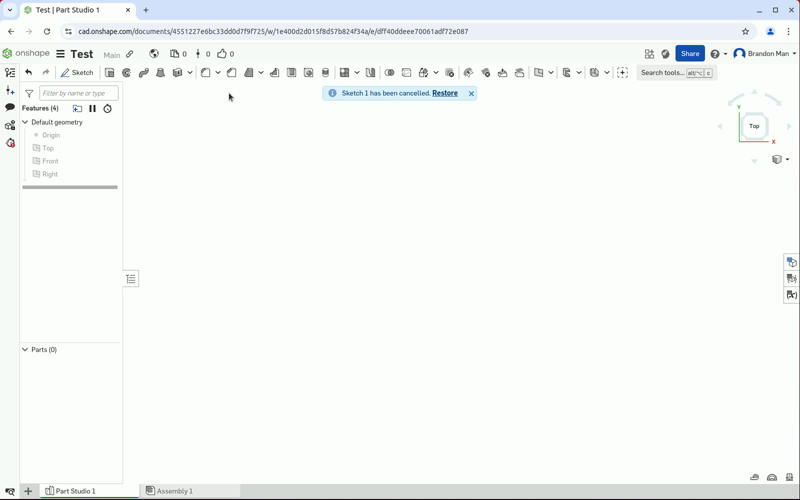
mouse_move(73, 352)
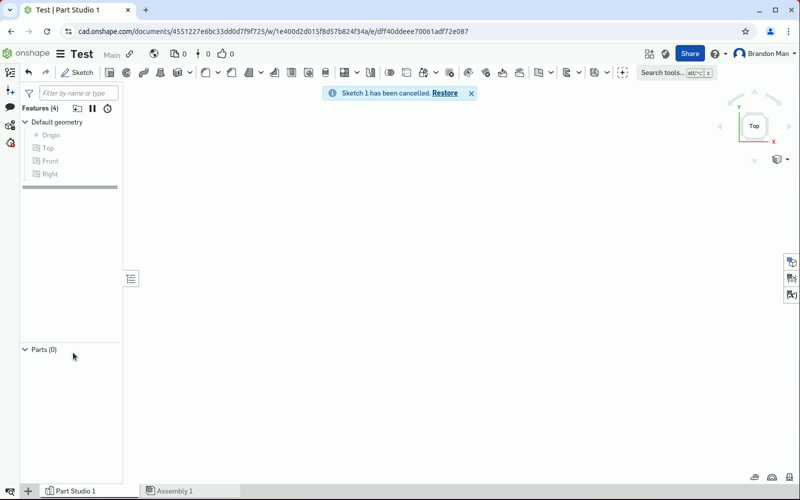
key(y)
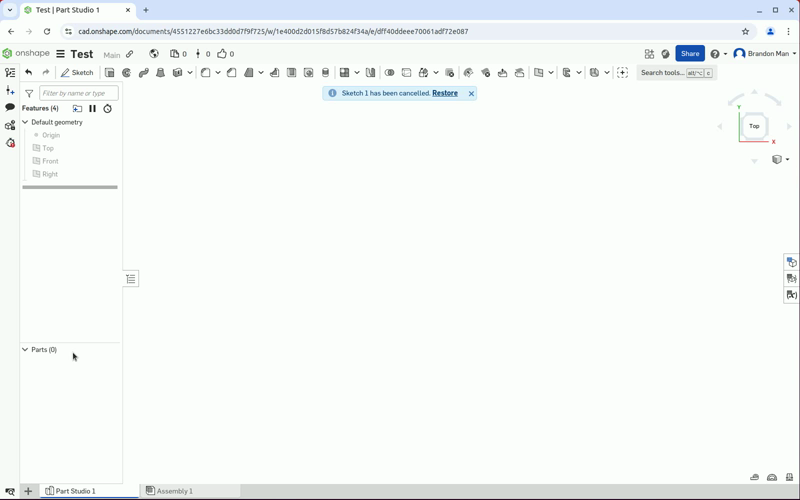
key(shift+p)
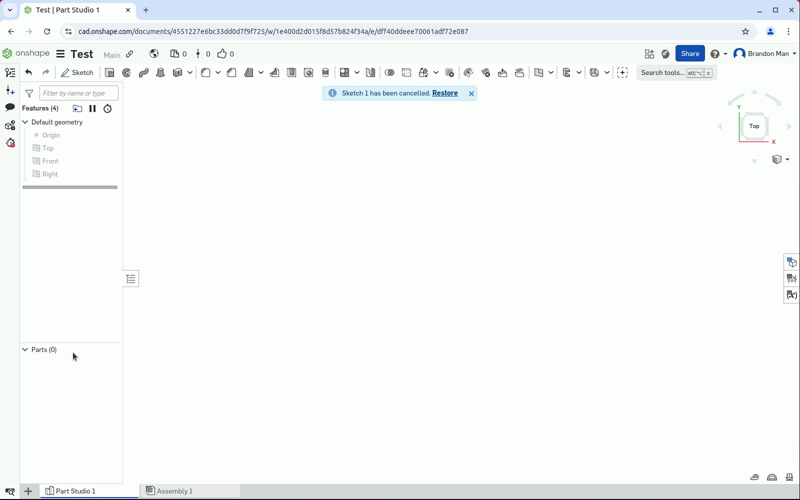
key(space)
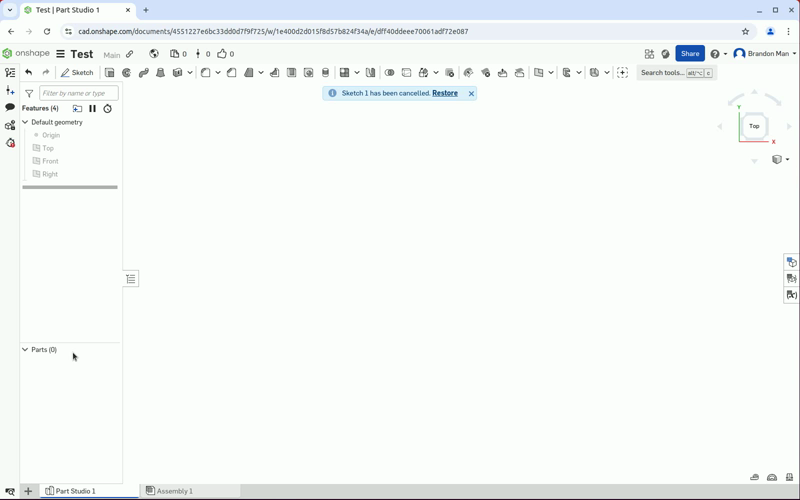
key_down(shift)
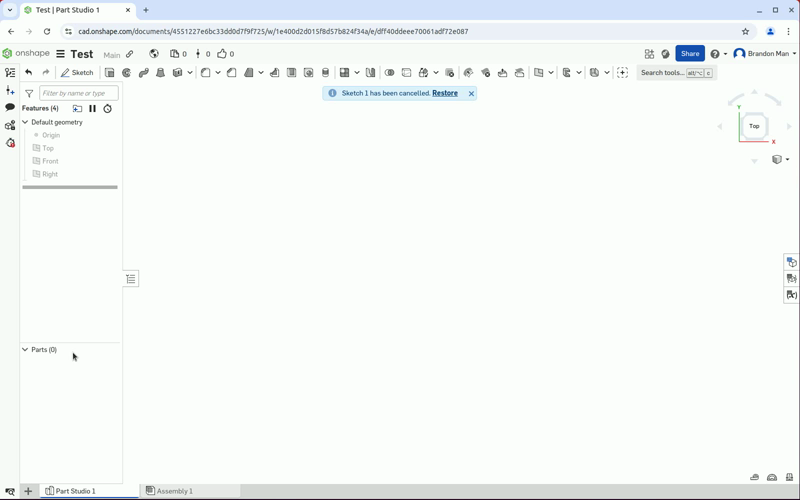
key(up)
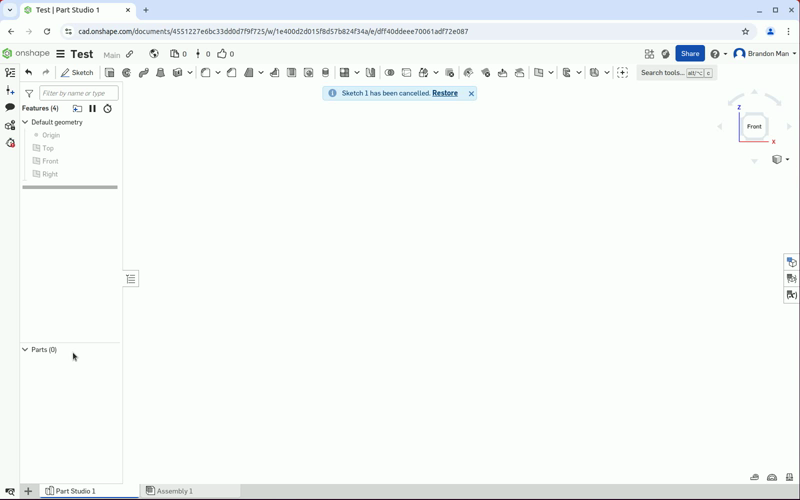
key_up(shift)
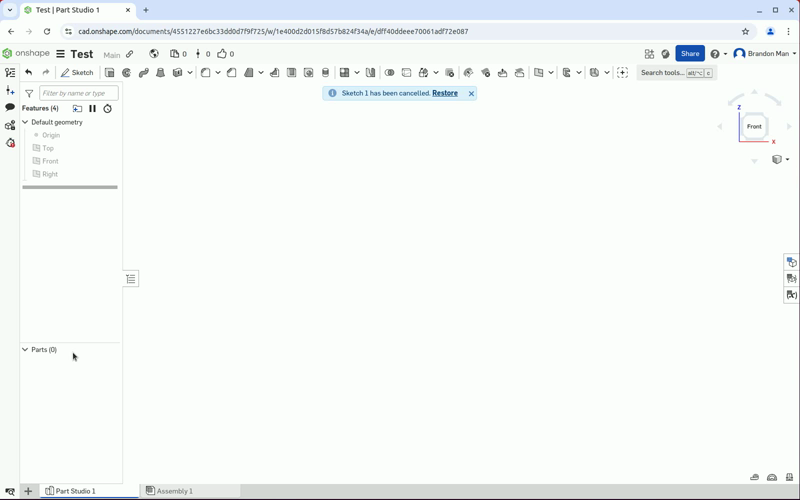
mouse_move(73, 352)
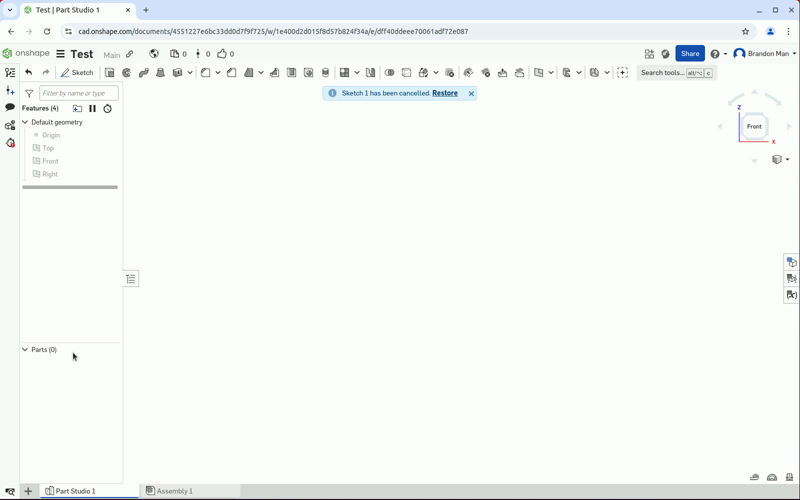
key(shift+y)
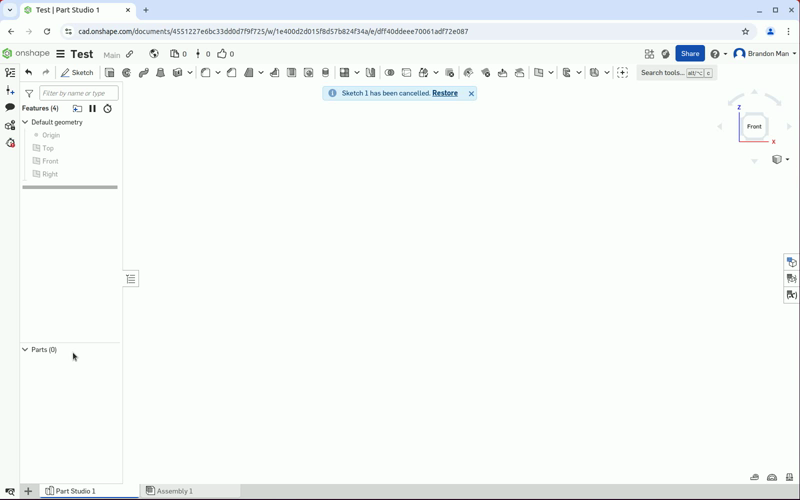
key(shift+s)
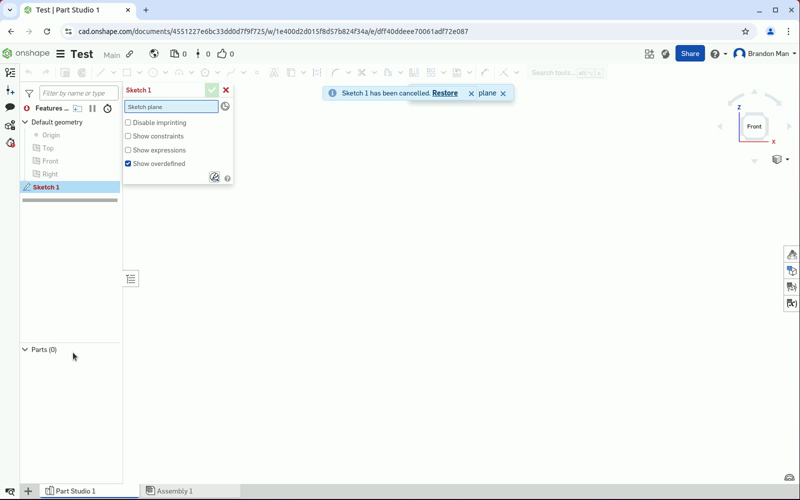
mouse_move(73, 163)
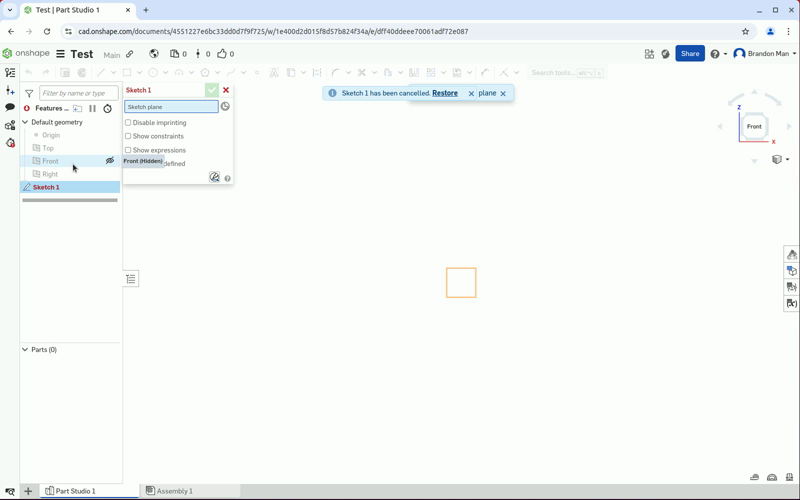
click(73, 163)
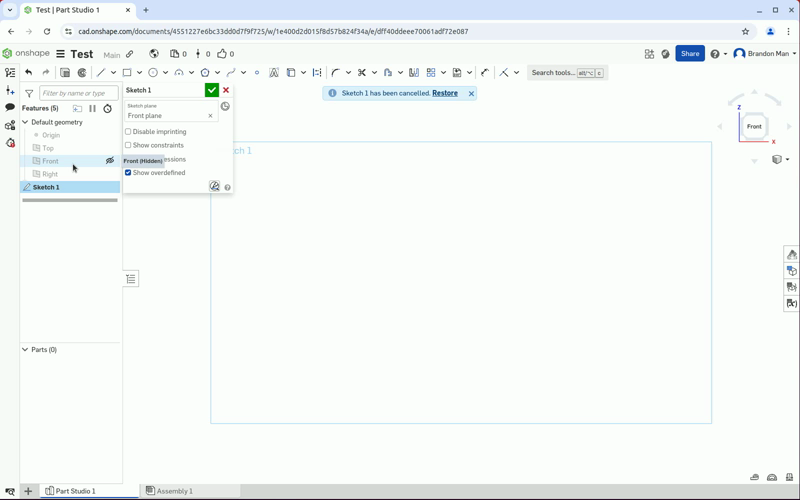
mouse_move(73, 352)
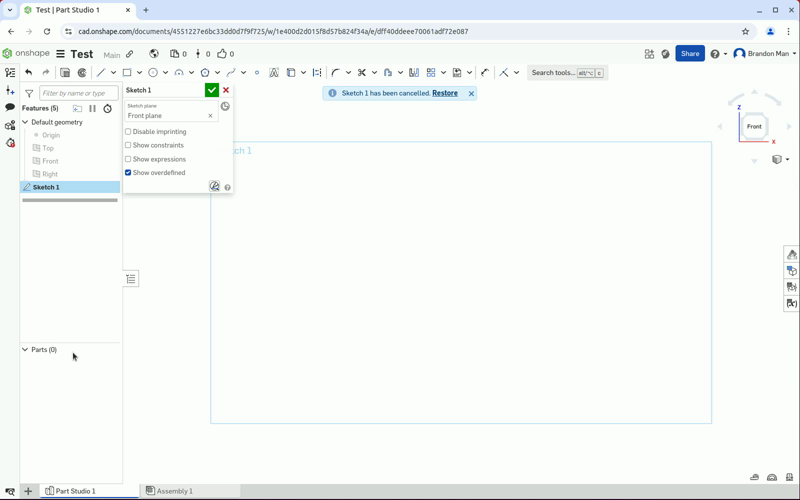
key(y)
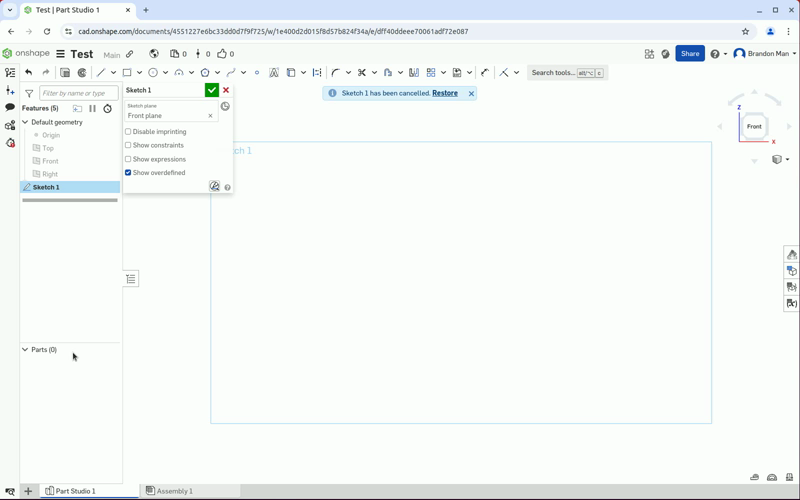
key(l)
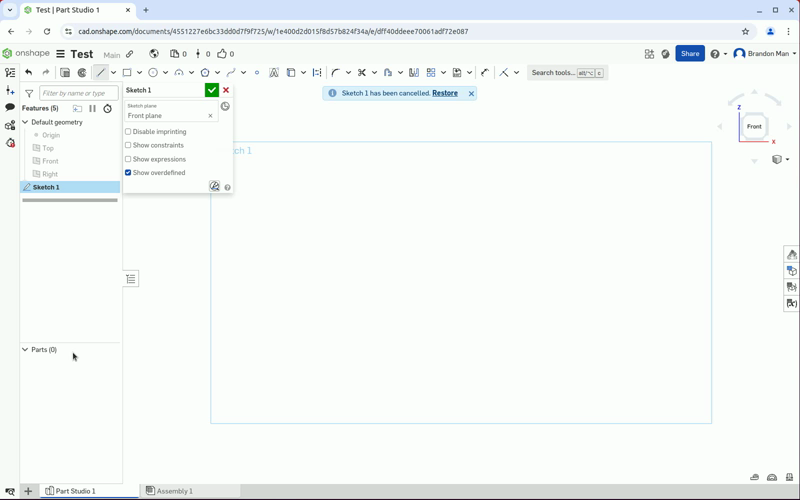
key_down(shift)
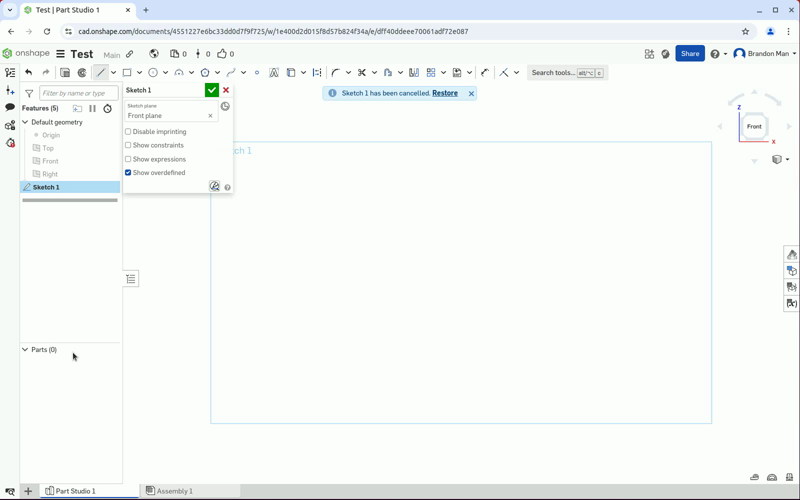
mouse_move(348, 282)
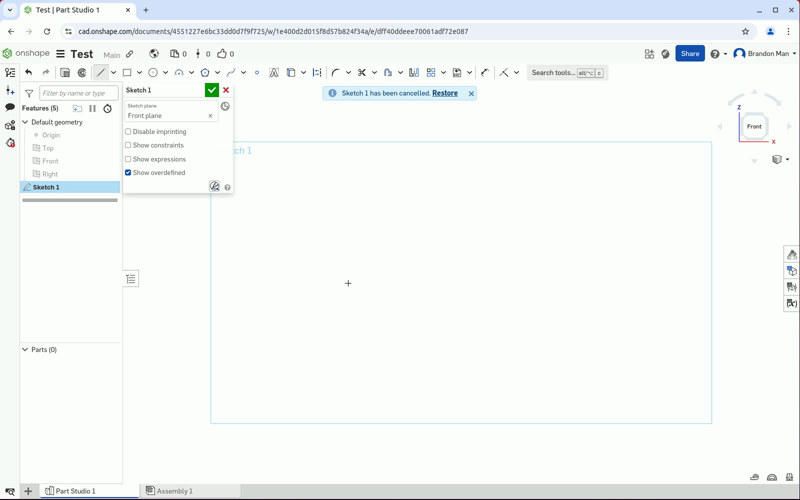
click(348, 282)
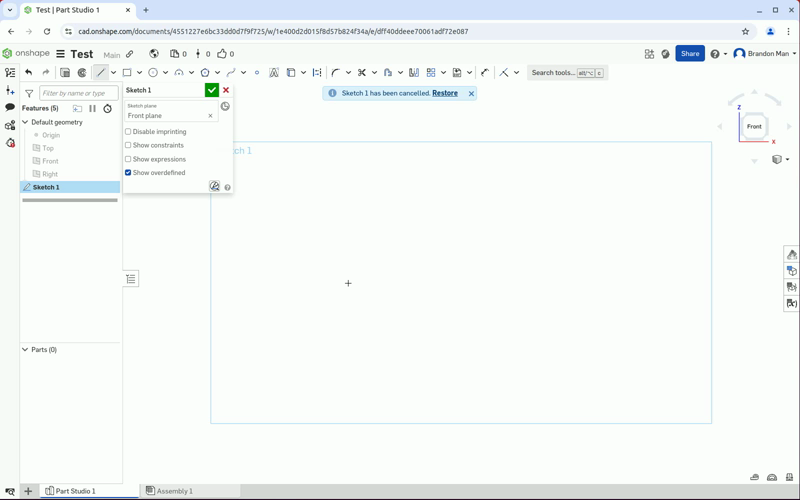
key_up(shift)
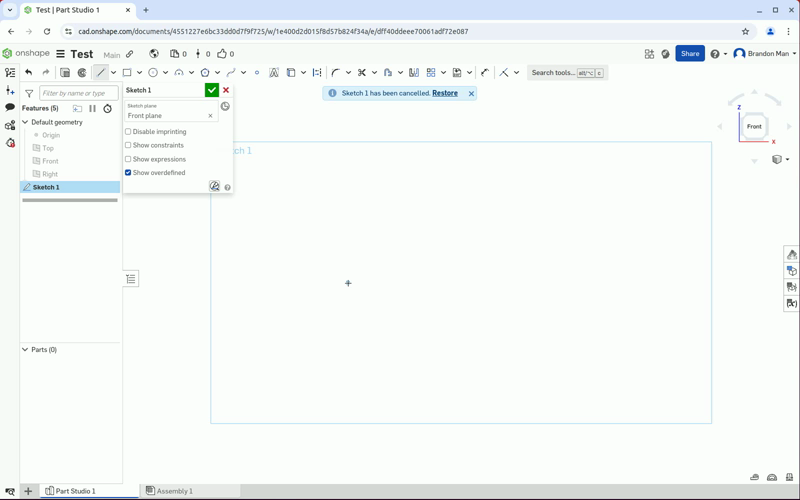
key_down(shift)
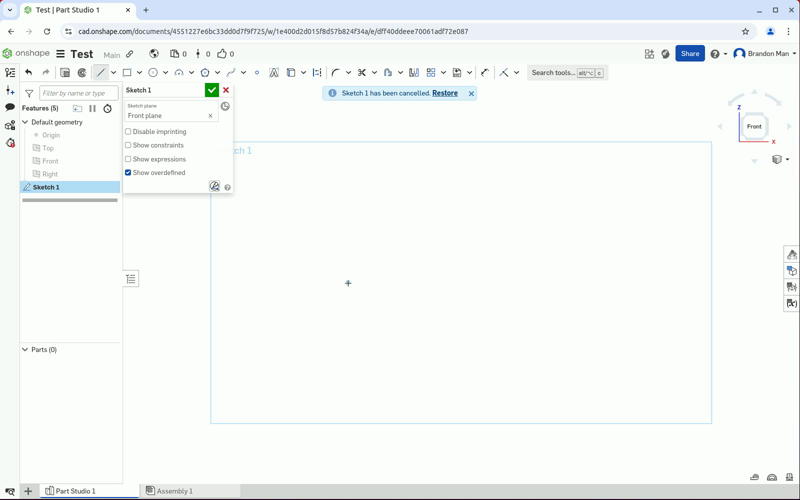
mouse_move(444, 282)
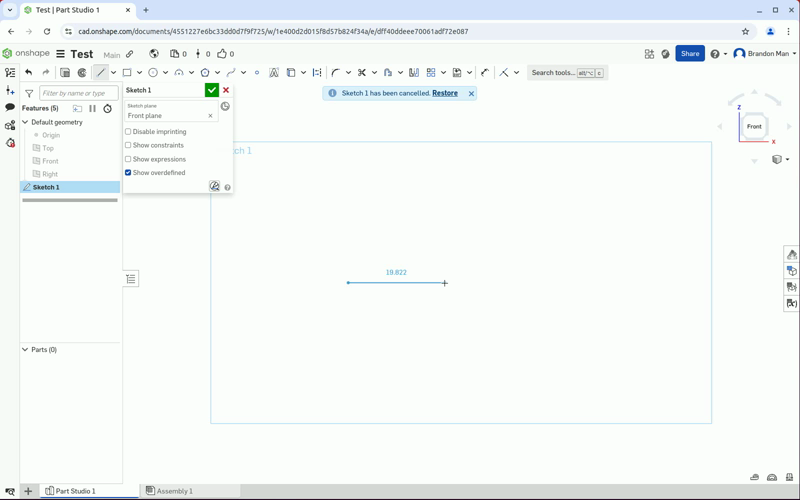
click(444, 282)
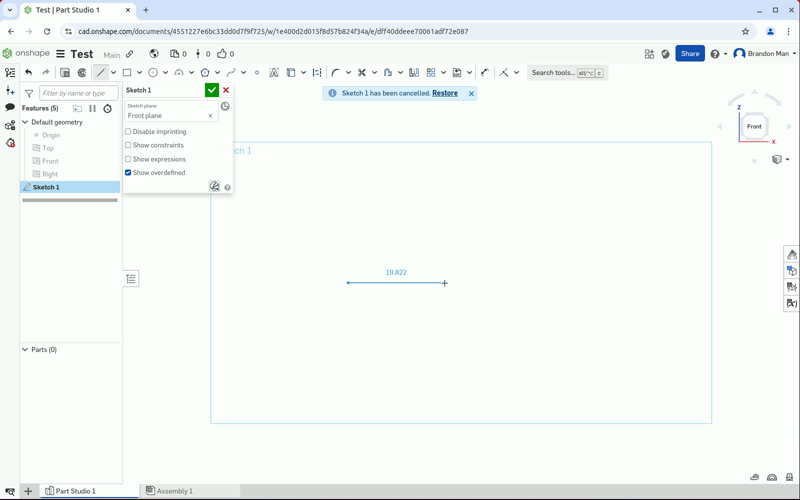
key_up(shift)
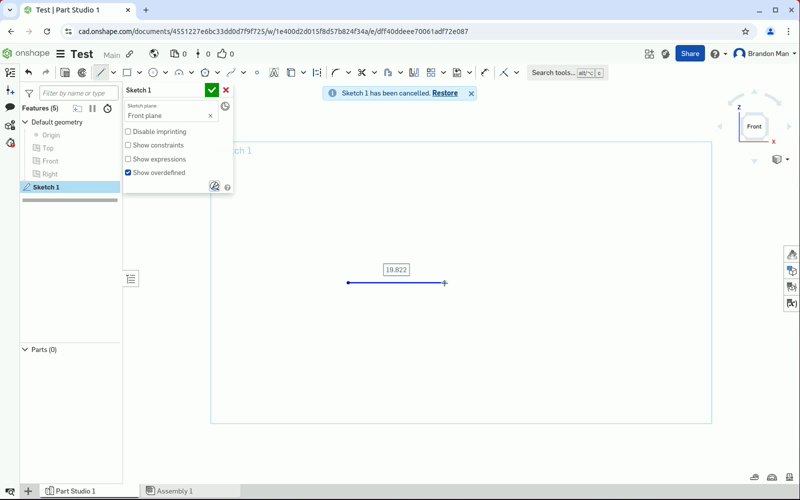
key_down(shift)
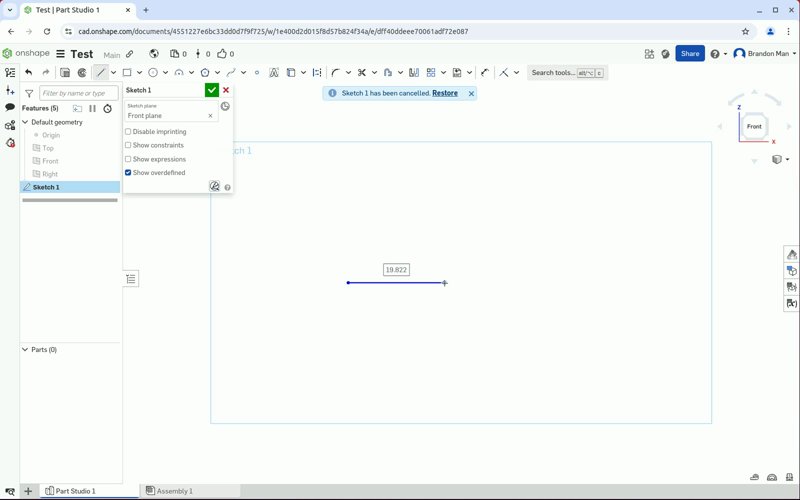
mouse_move(444, 178)
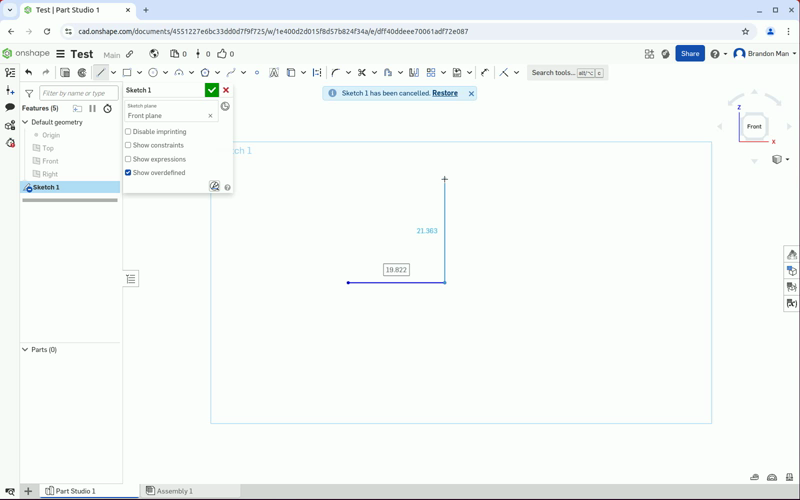
click(444, 178)
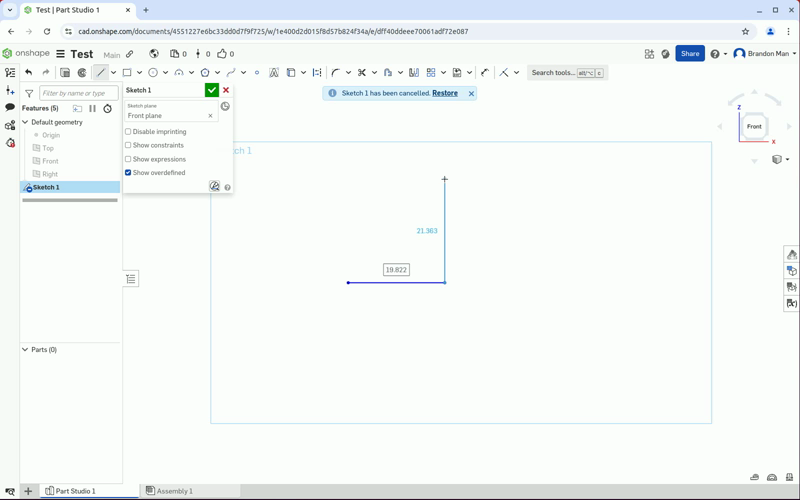
key_up(shift)
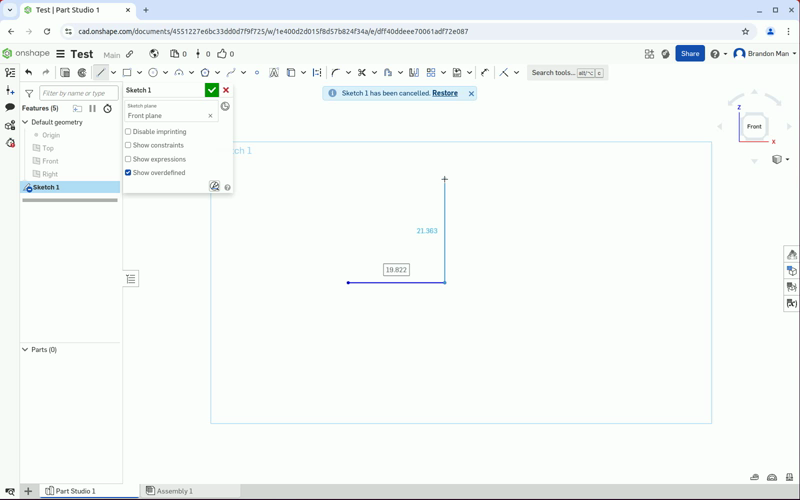
key_down(shift)
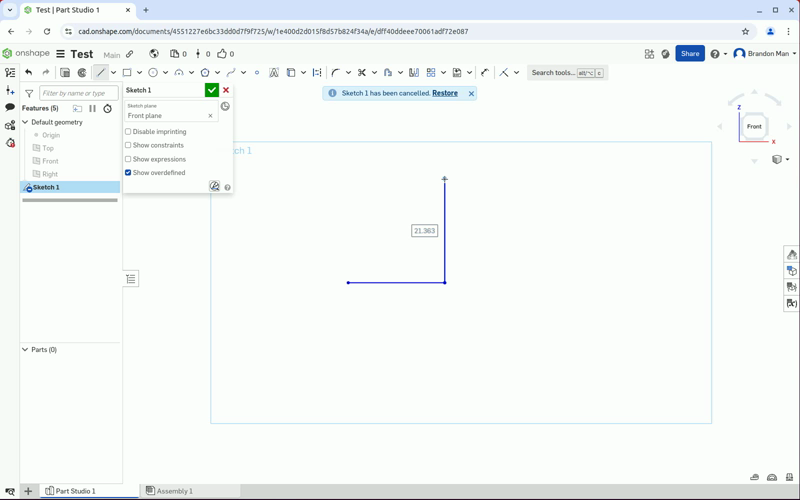
mouse_move(348, 178)
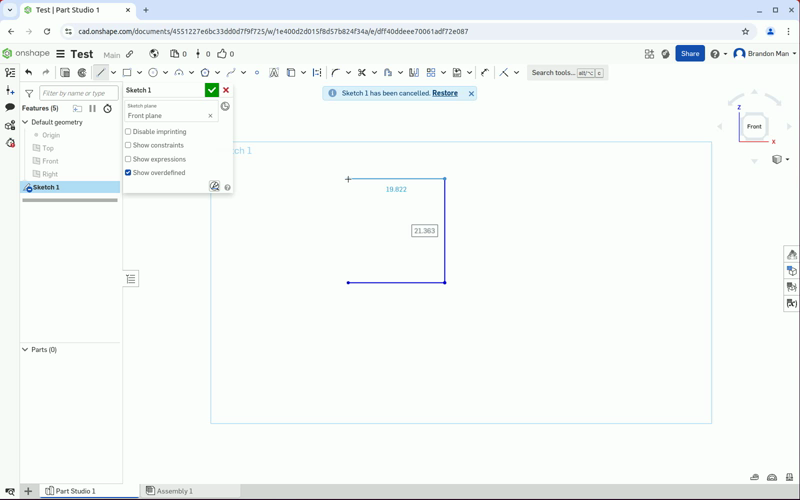
click(348, 178)
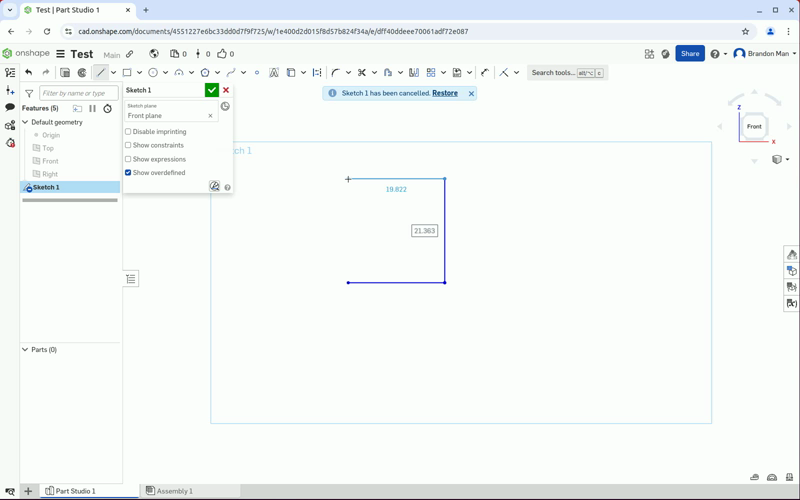
key_up(shift)
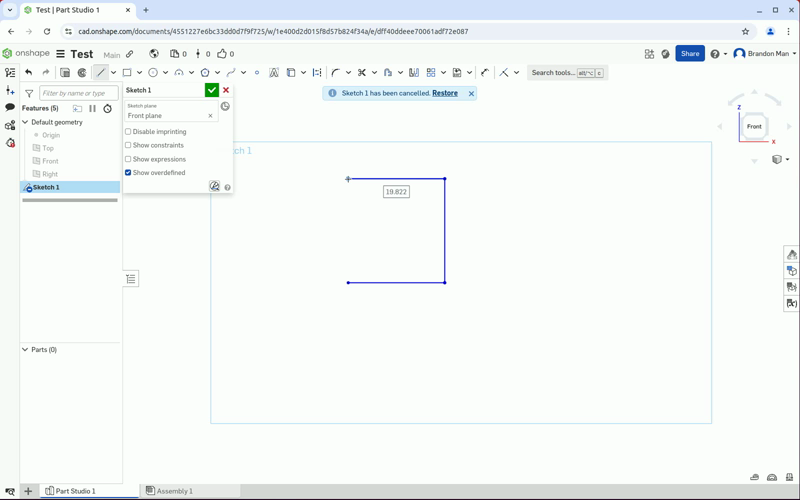
key_down(shift)
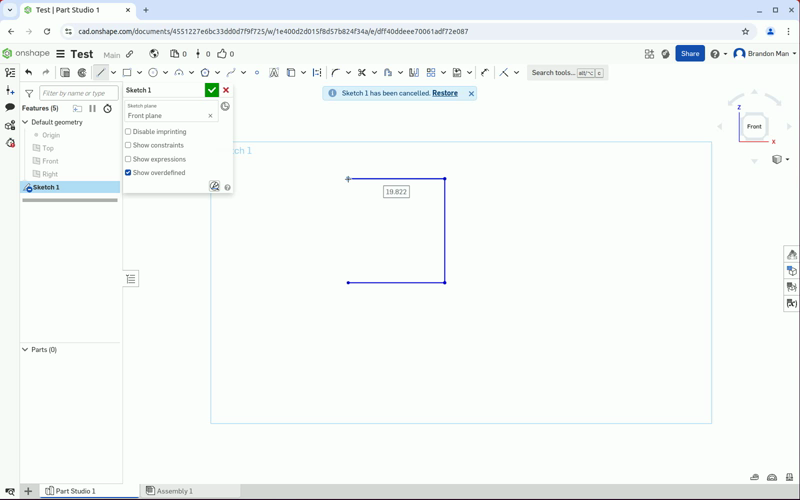
mouse_move(348, 282)
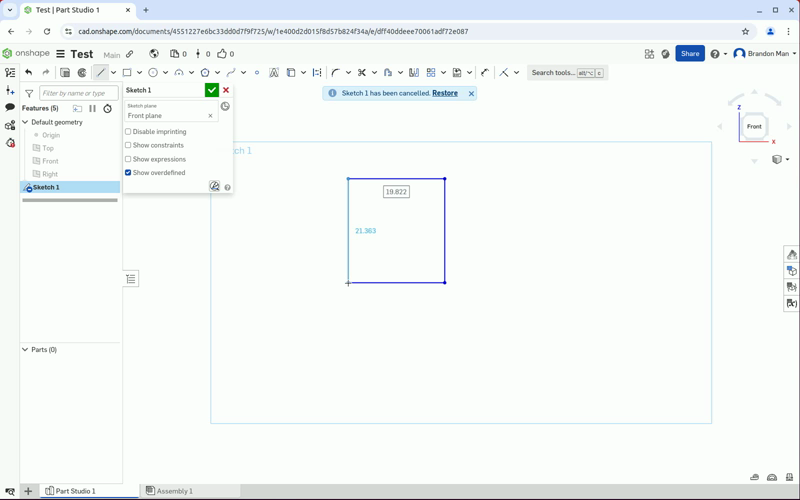
key_up(shift)
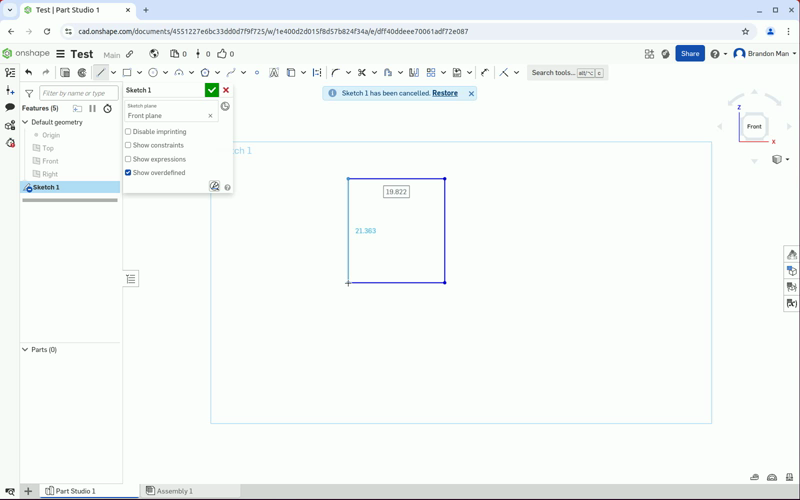
click(348, 282)
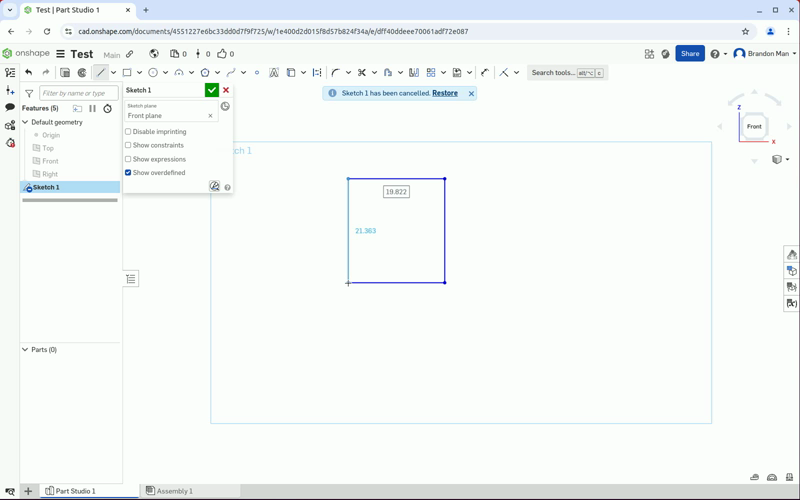
key(esc)
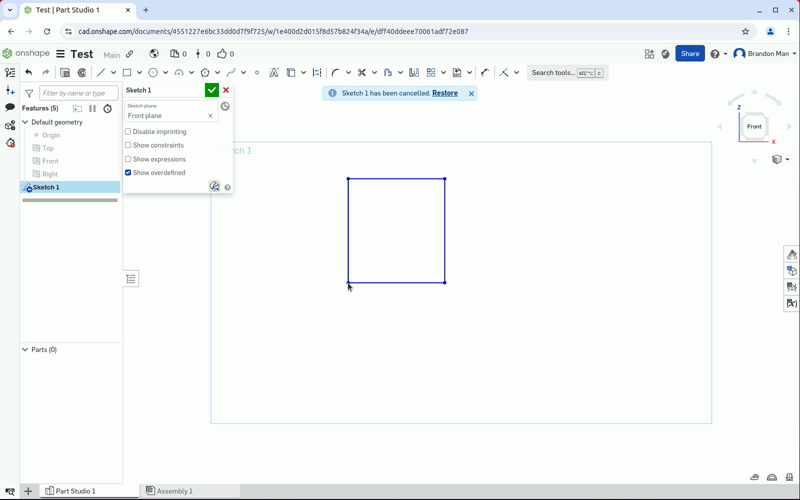
mouse_move(423, 236)
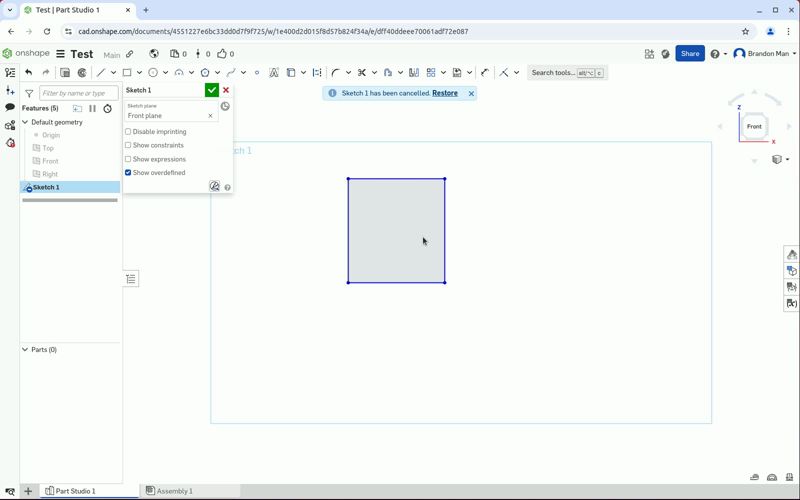
click(423, 236)
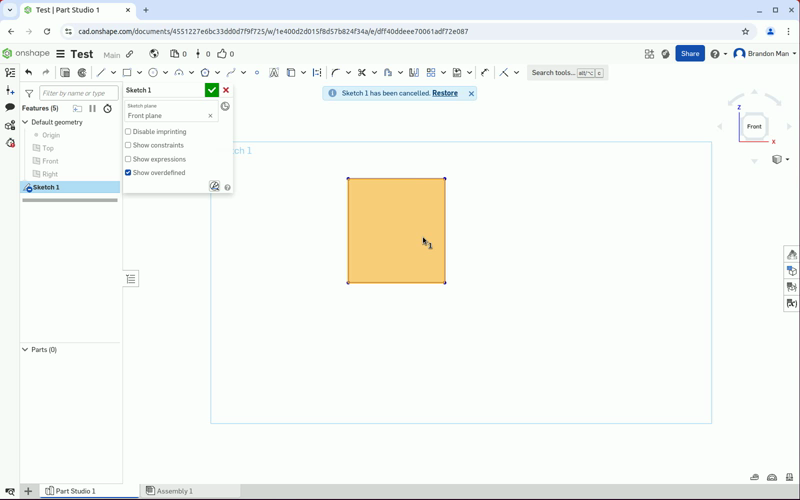
mouse_move(73, 352)
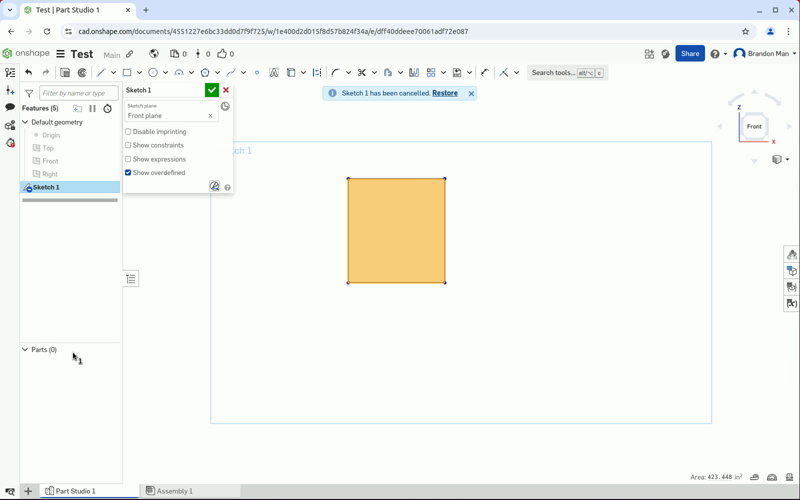
key(shift+y)
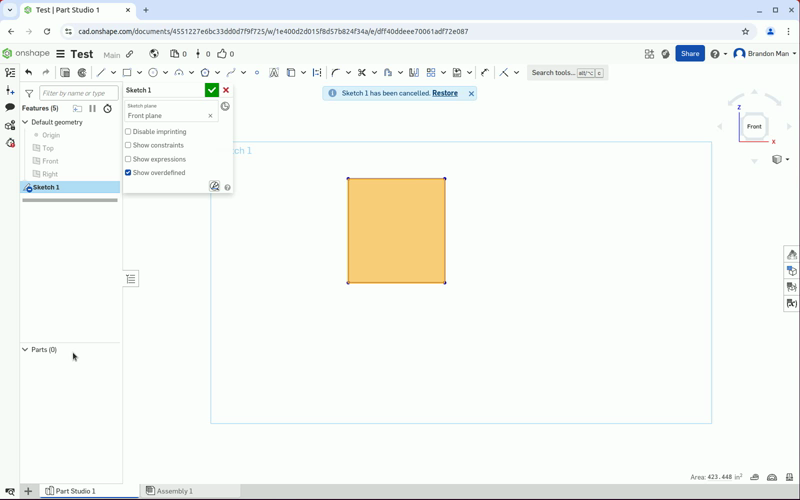
key(shift+e)
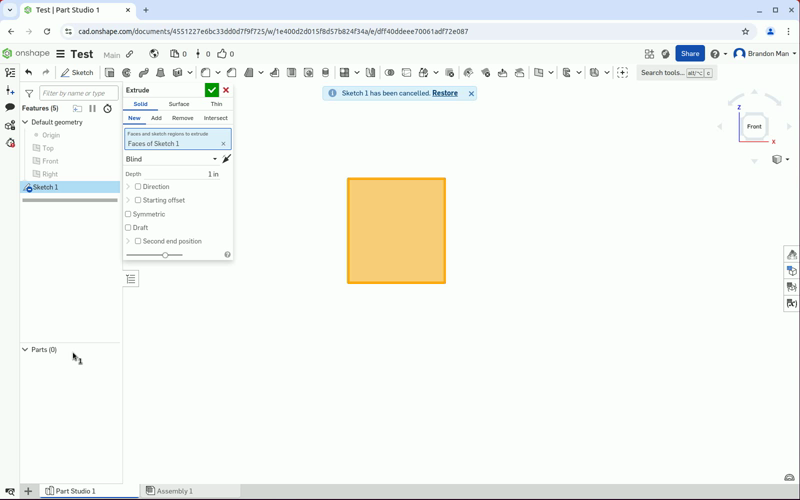
mouse_move(143, 106)
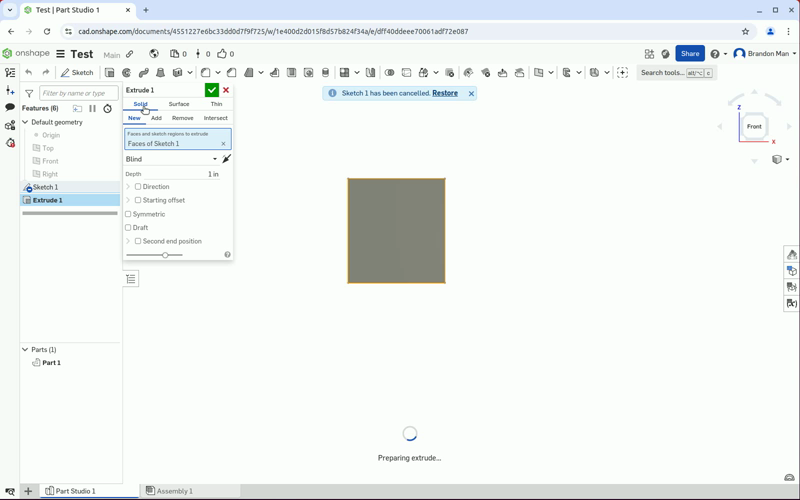
click(143, 106)
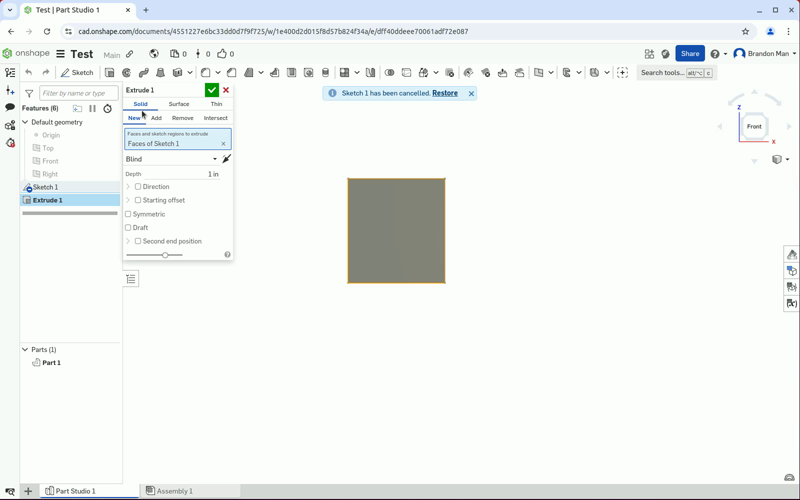
mouse_move(137, 120)
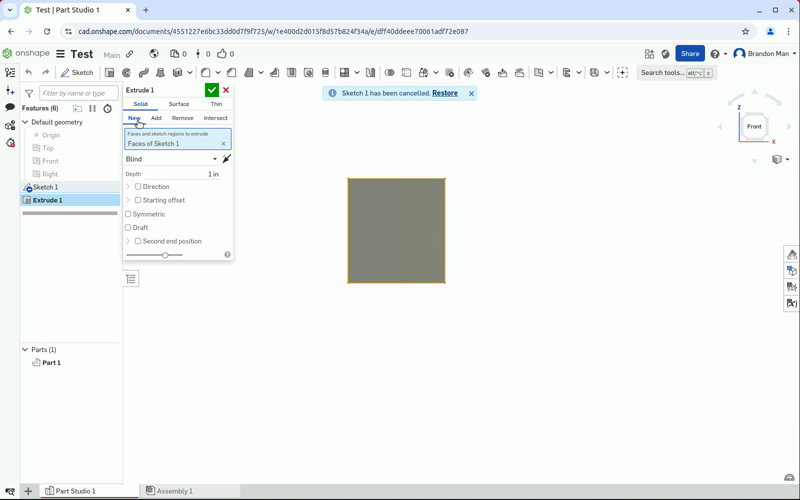
click(137, 120)
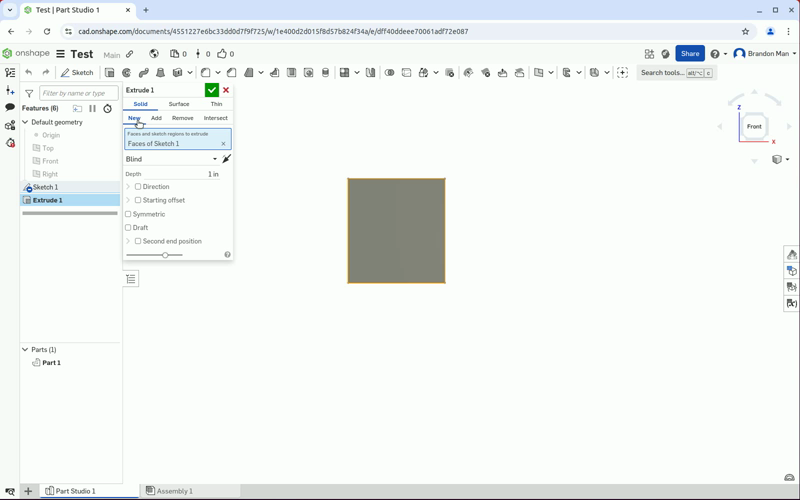
key(tab, 4)
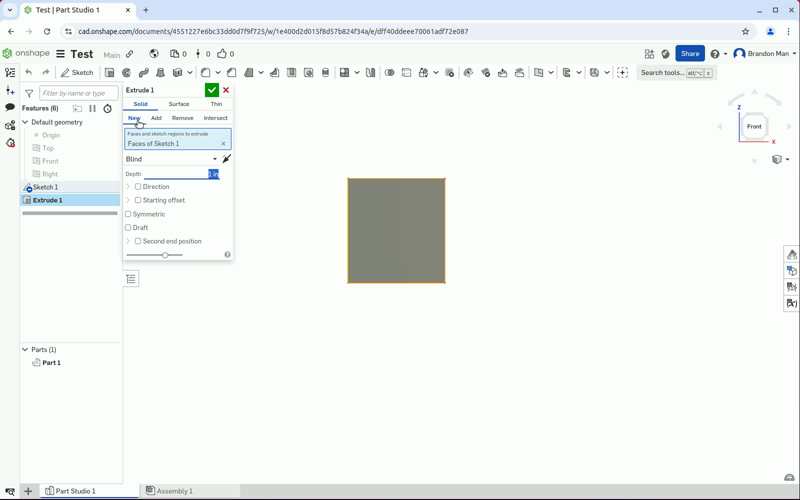
text(10.351)
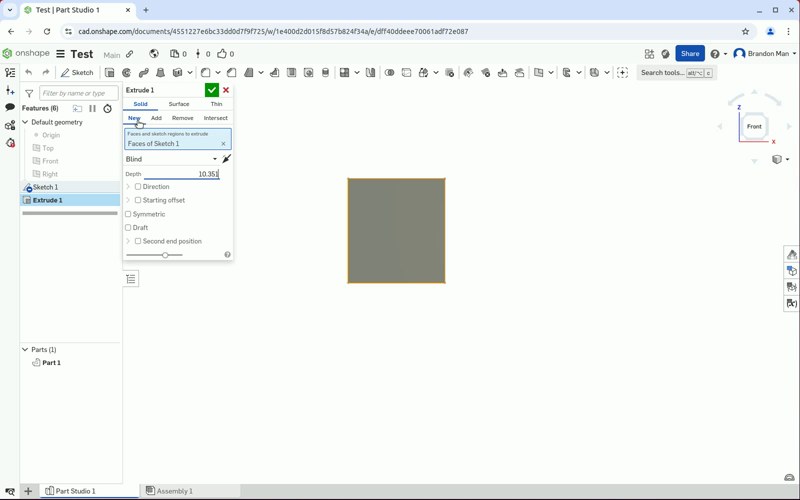
key(enter)
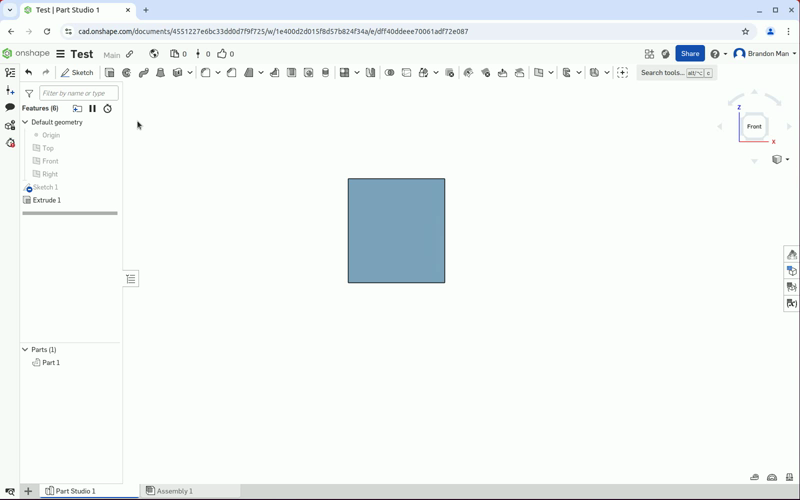
key(shift+h)
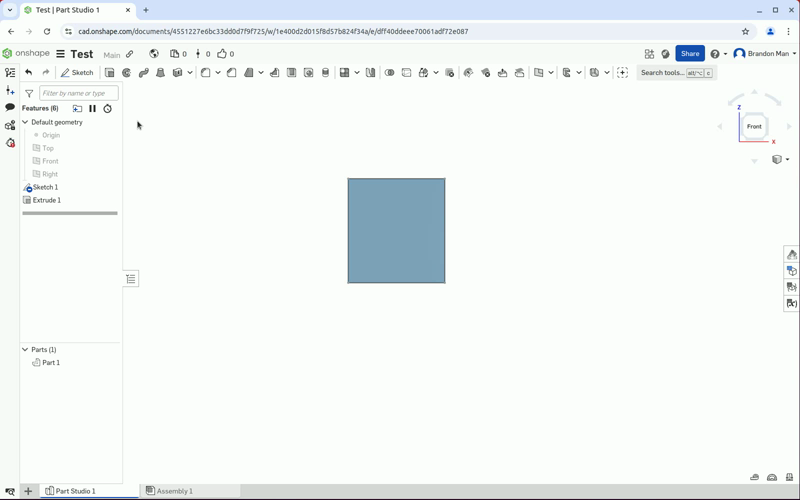
key(shift+h)
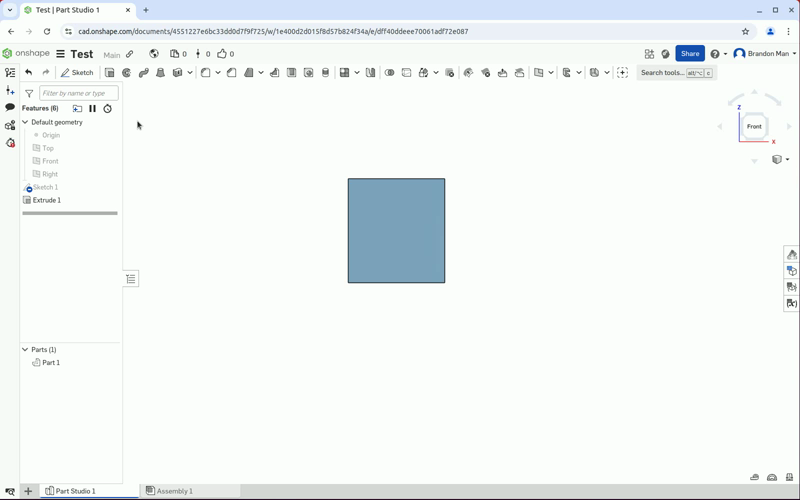
mouse_move(73, 189)
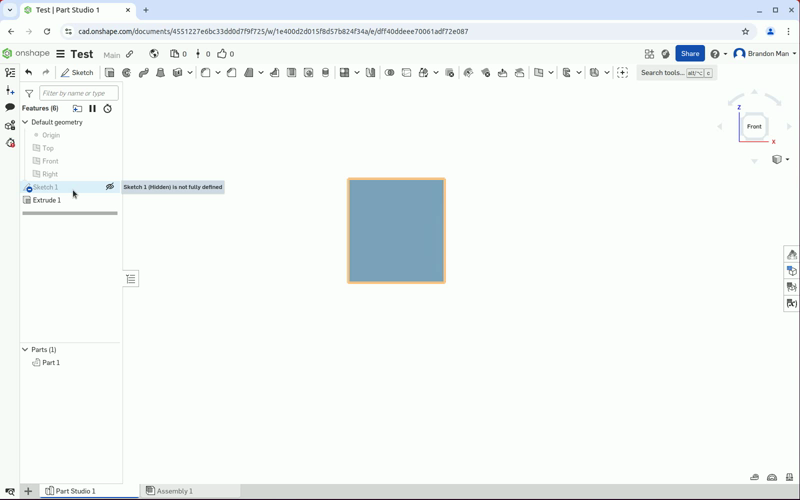
click(73, 189)
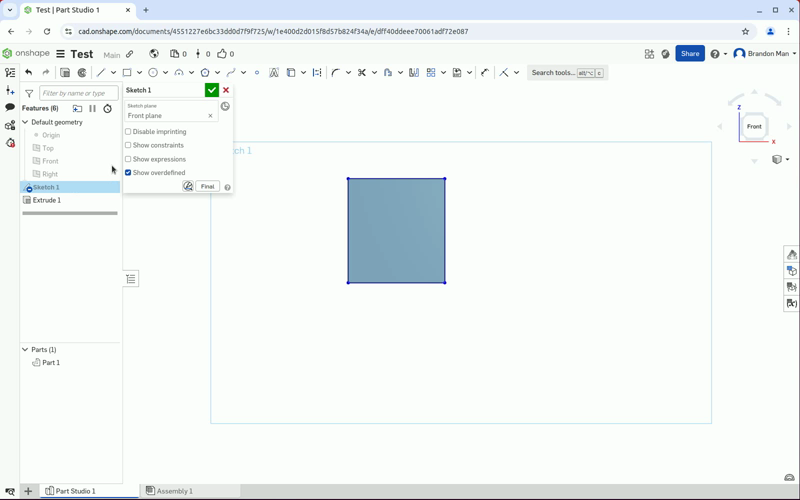
mouse_move(229, 92)
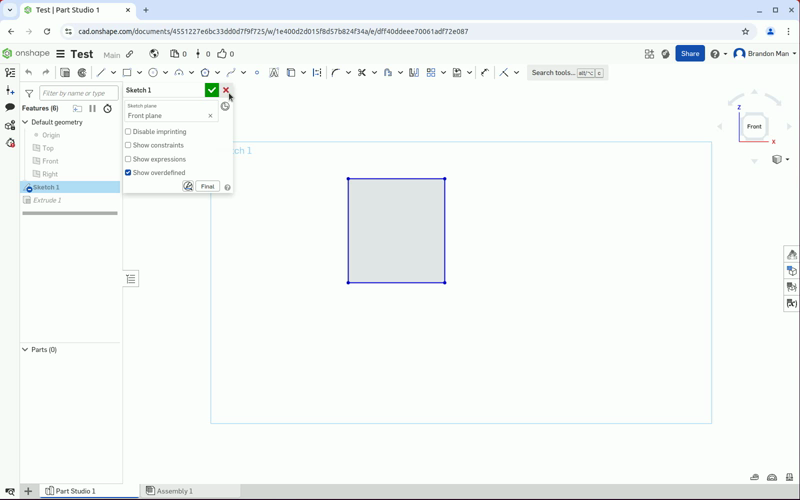
click(229, 92)
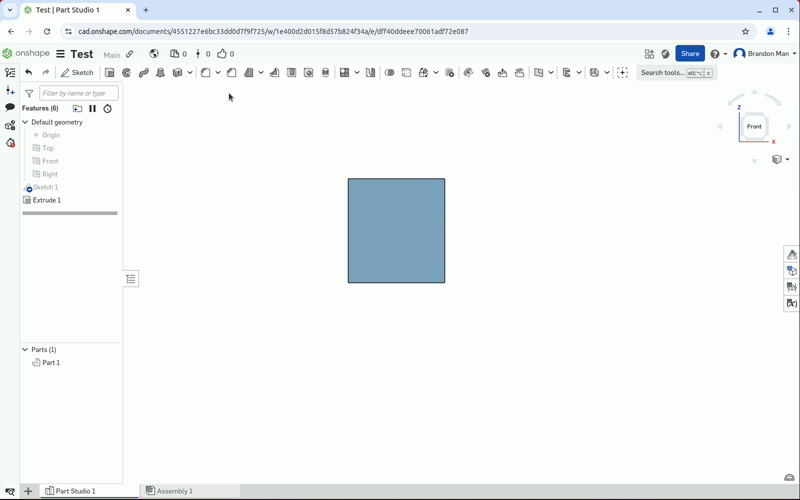
mouse_move(541, 75)
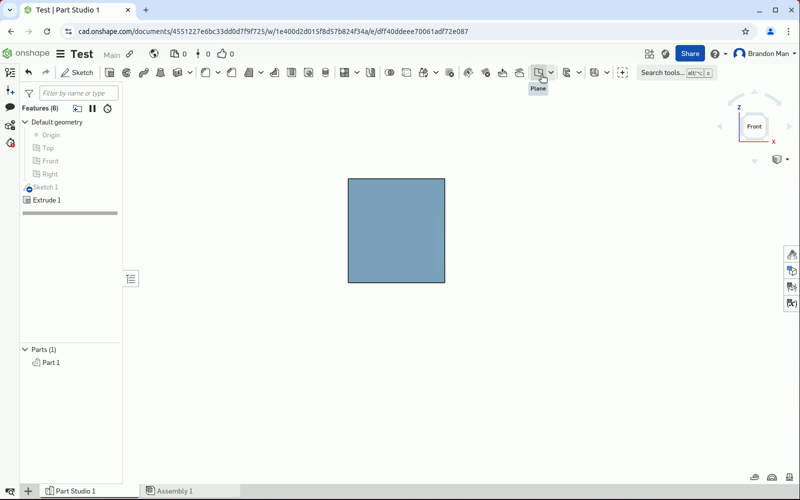
click(541, 75)
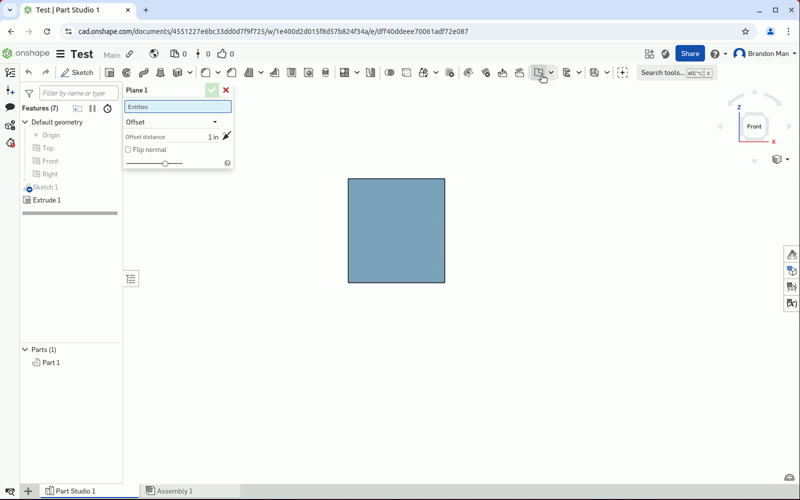
mouse_move(73, 163)
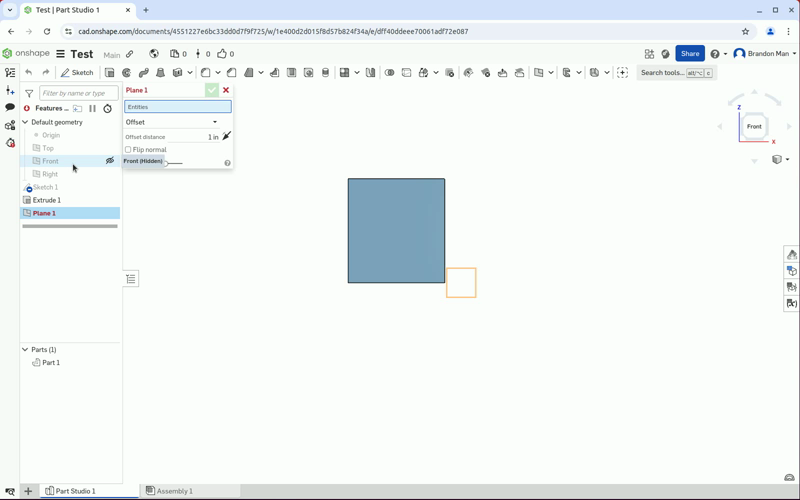
click(73, 163)
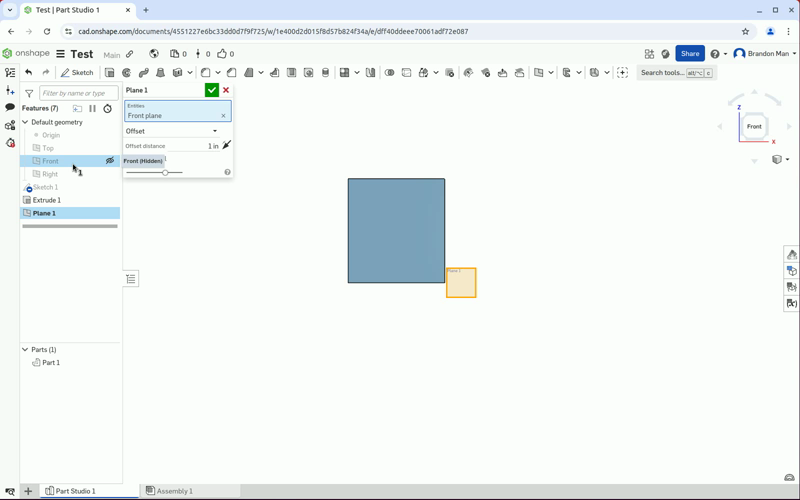
key(tab, 2)
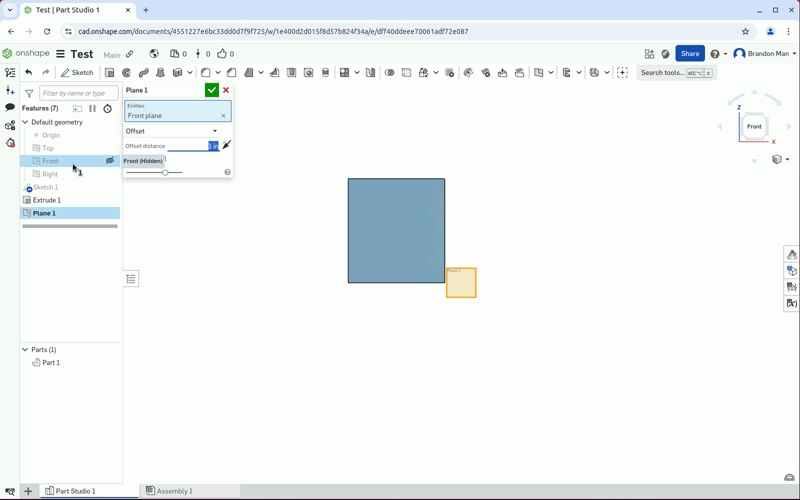
text(10.352)
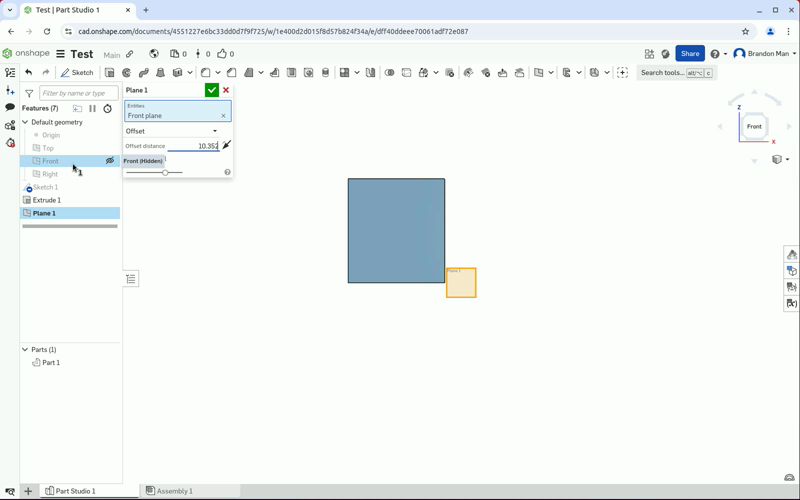
key(enter, 2)
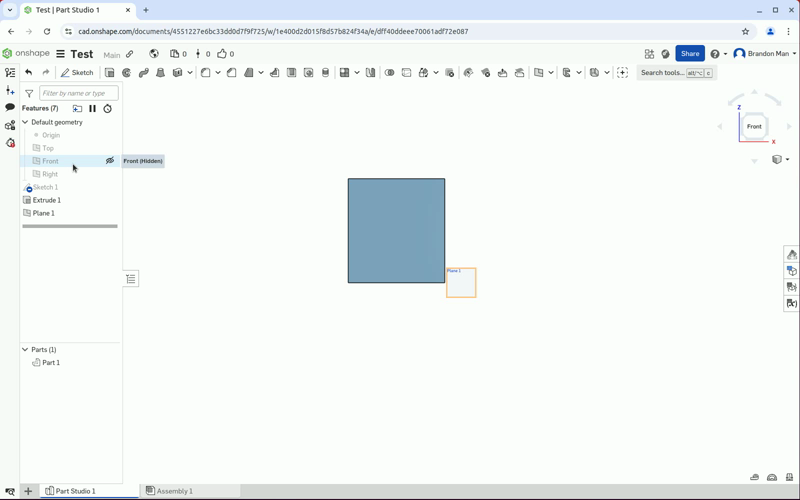
key(shift+s)
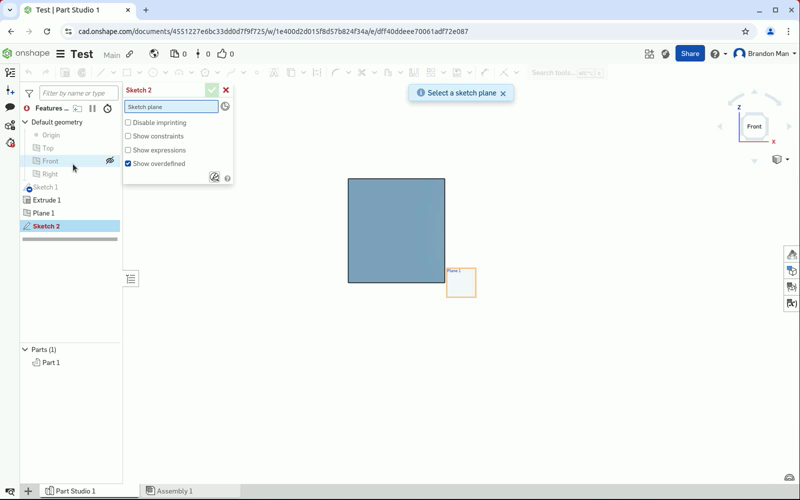
mouse_move(73, 215)
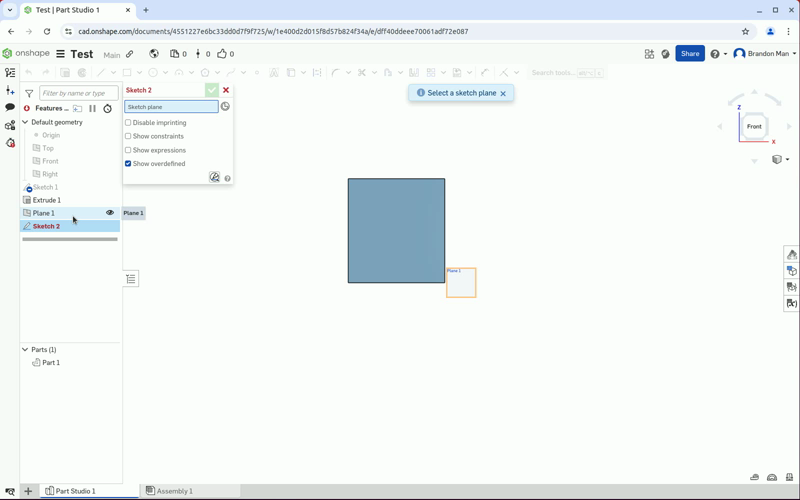
click(73, 215)
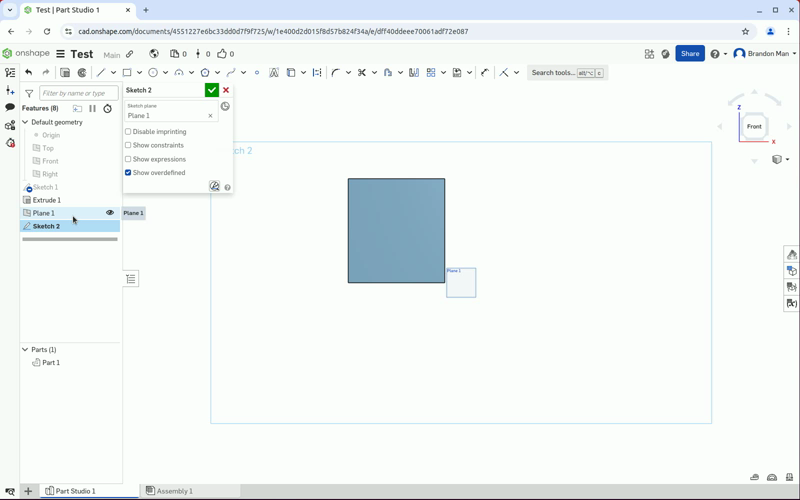
mouse_move(73, 352)
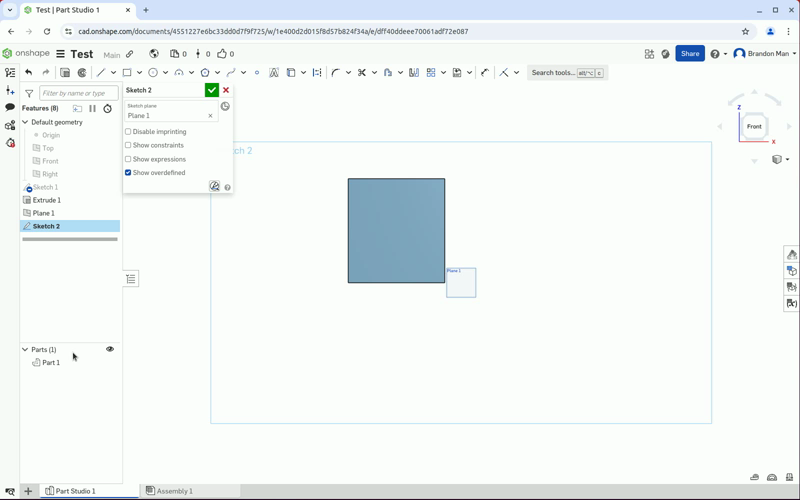
key(y)
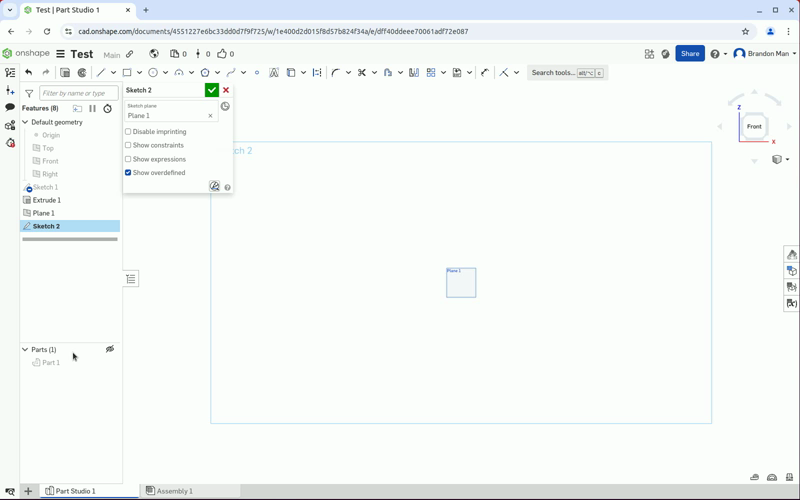
key(l)
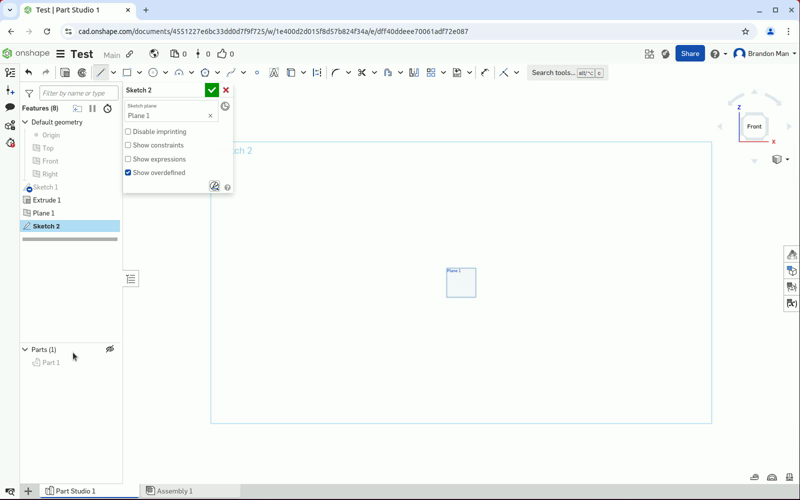
key_down(shift)
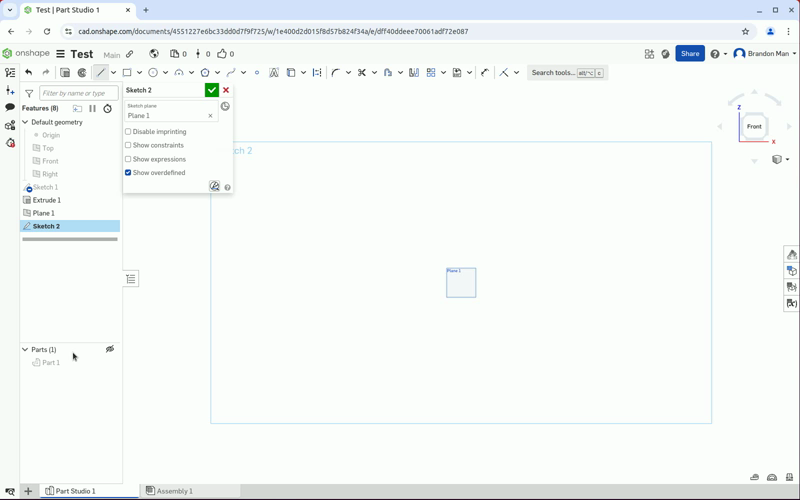
mouse_move(348, 282)
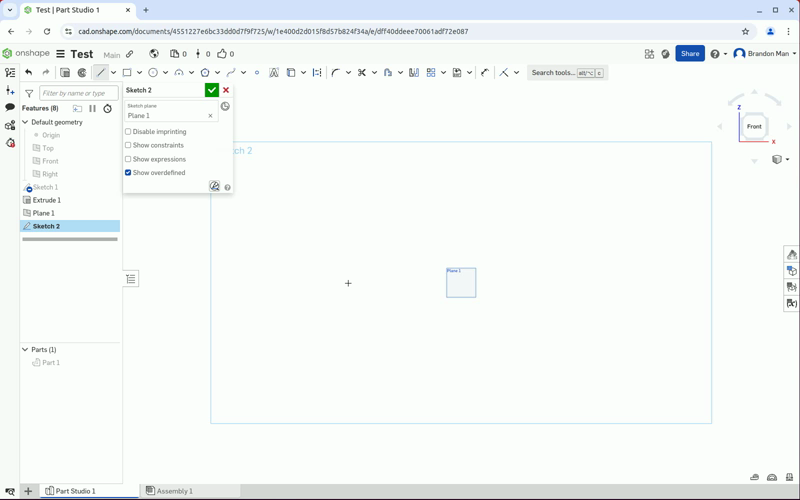
click(348, 282)
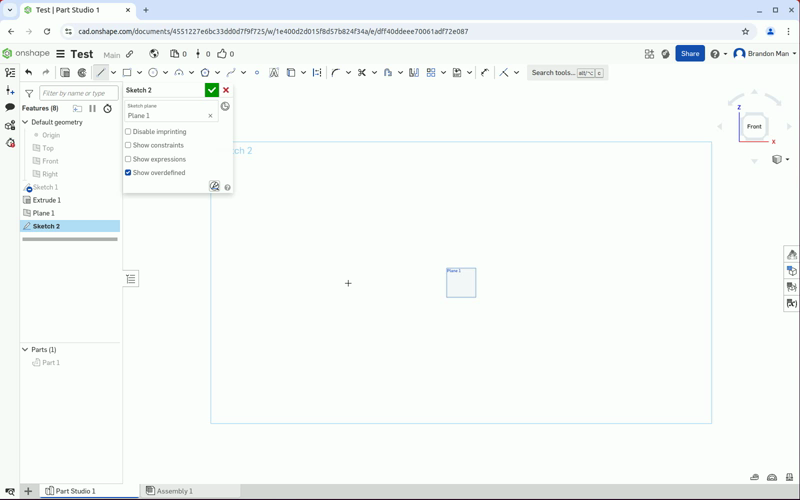
key_up(shift)
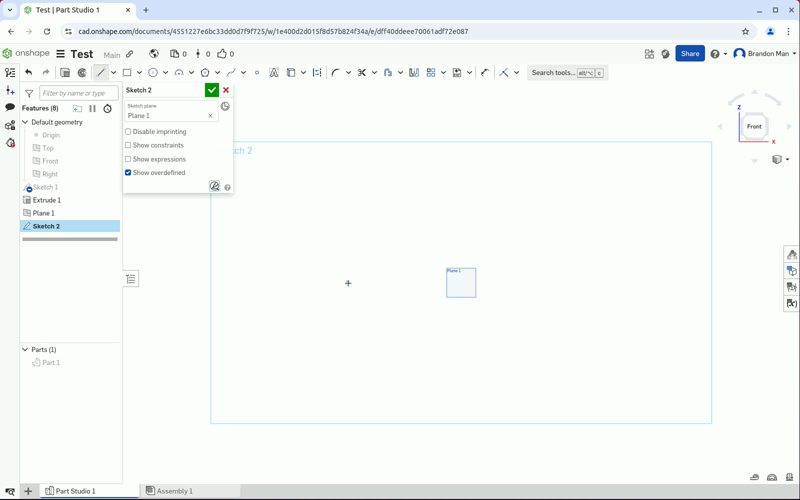
key_down(shift)
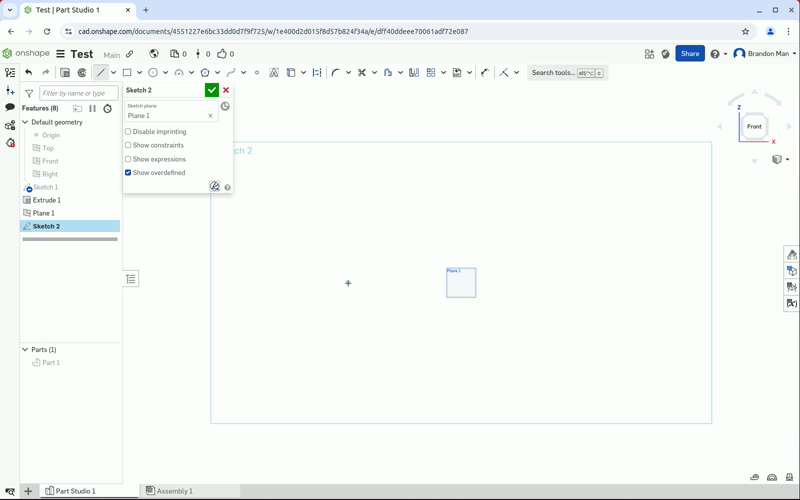
mouse_move(378, 282)
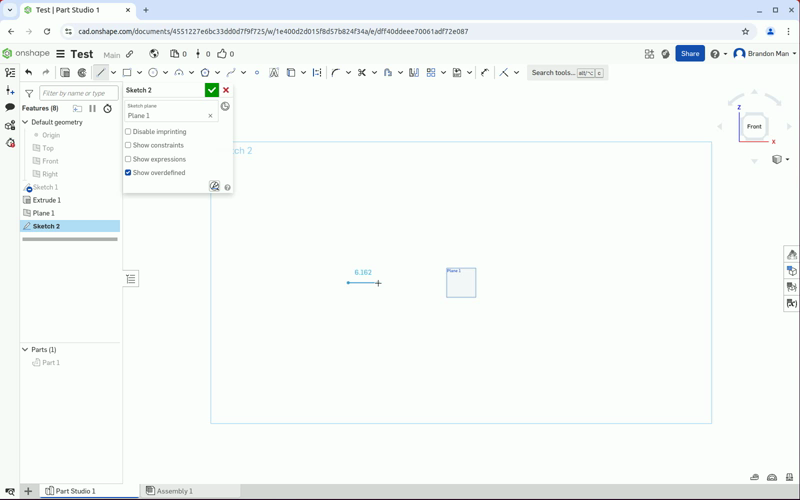
mouse_move(388, 282)
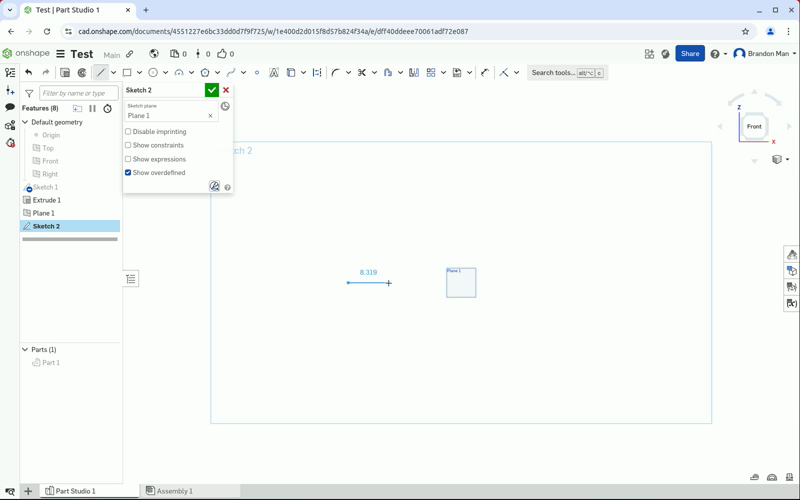
click(388, 282)
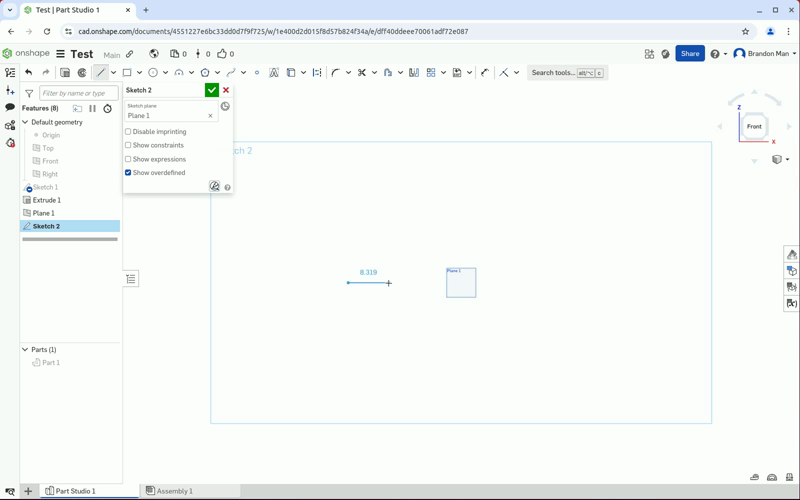
key_up(shift)
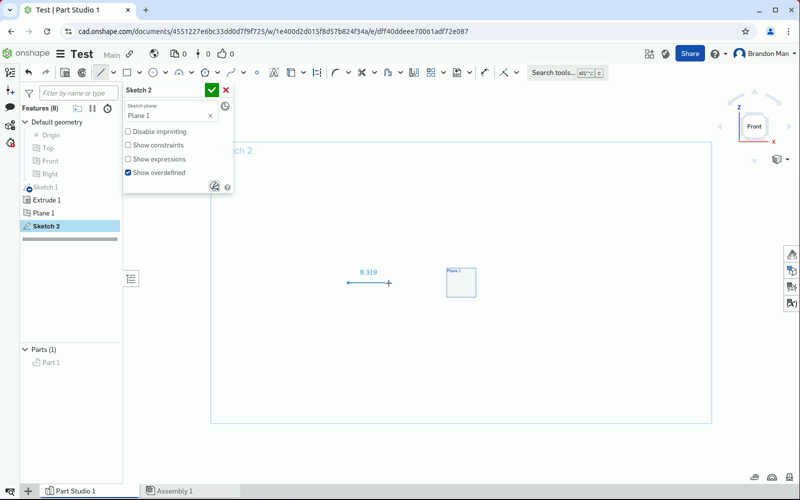
key_down(shift)
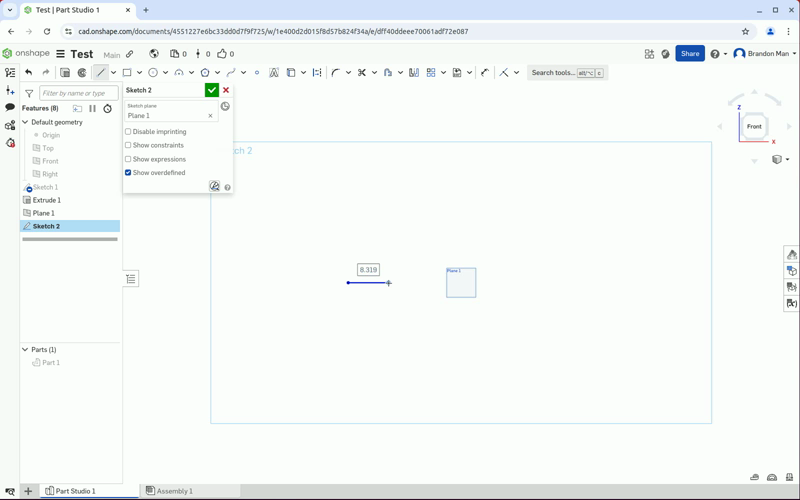
mouse_move(418, 282)
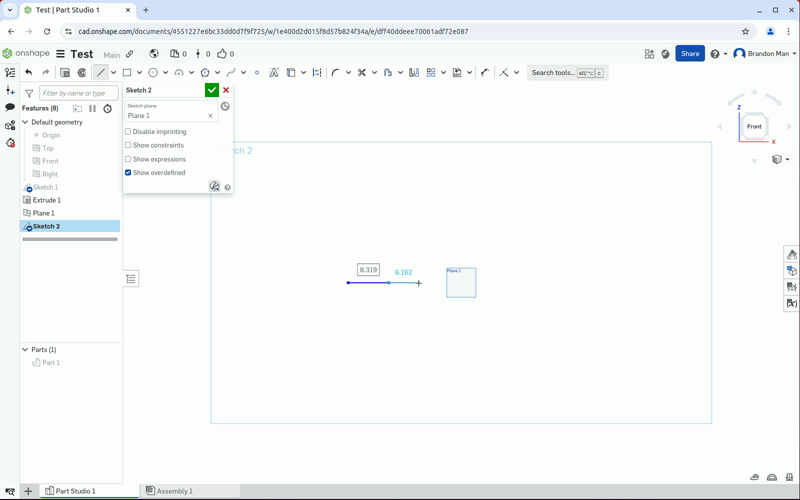
mouse_move(388, 241)
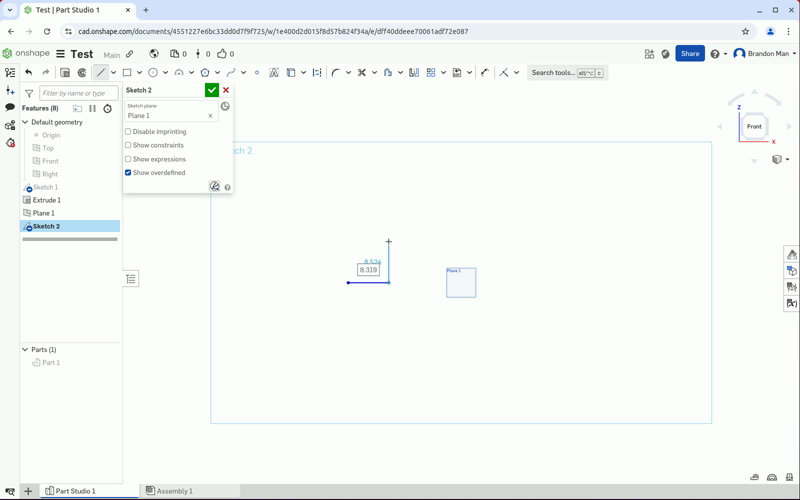
click(388, 241)
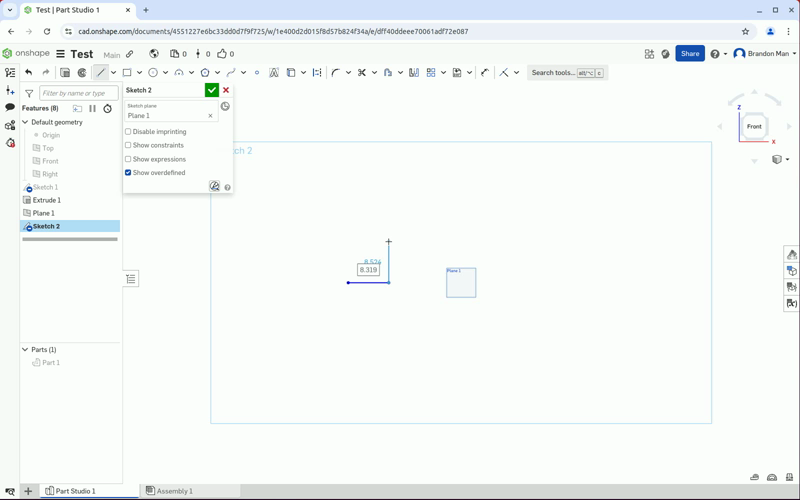
key_up(shift)
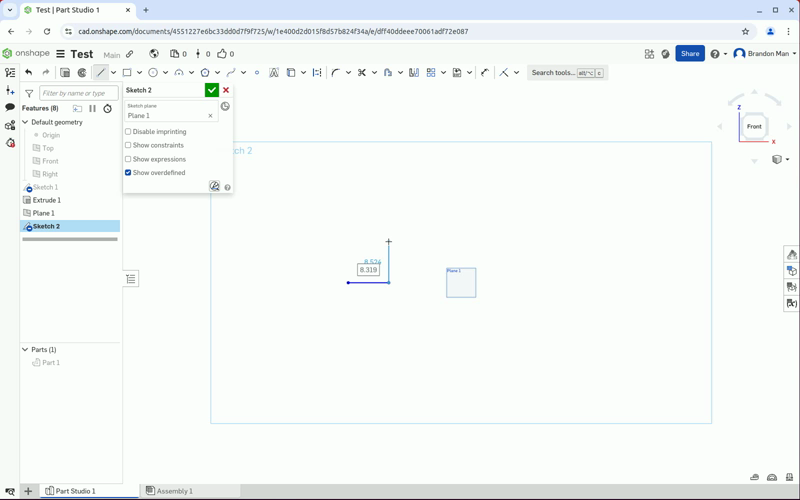
key_down(shift)
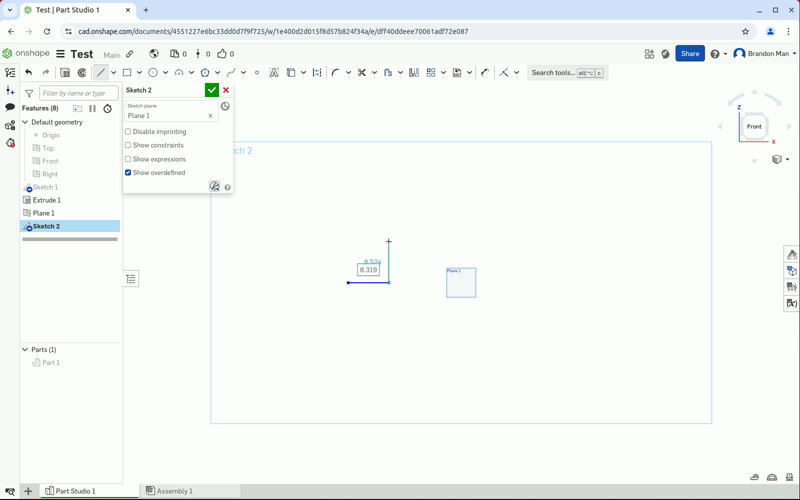
mouse_move(418, 241)
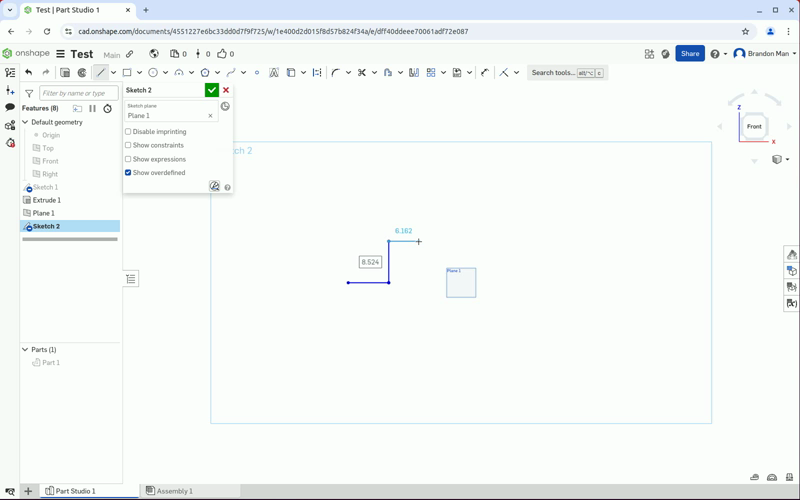
mouse_move(348, 241)
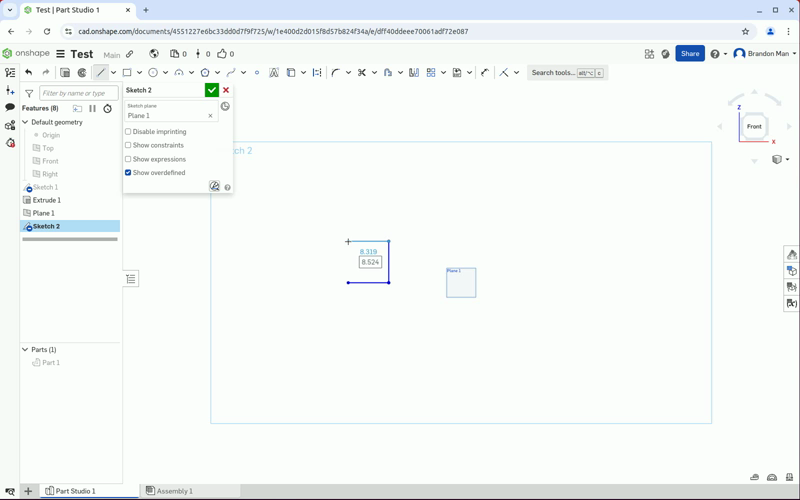
click(348, 241)
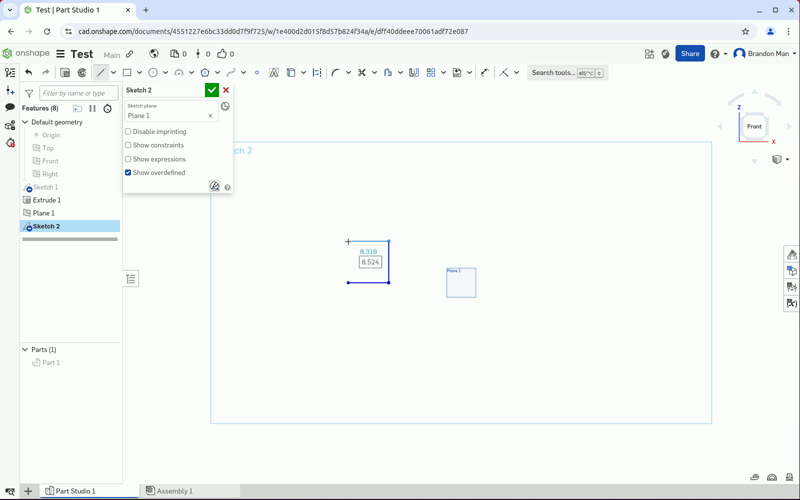
key_up(shift)
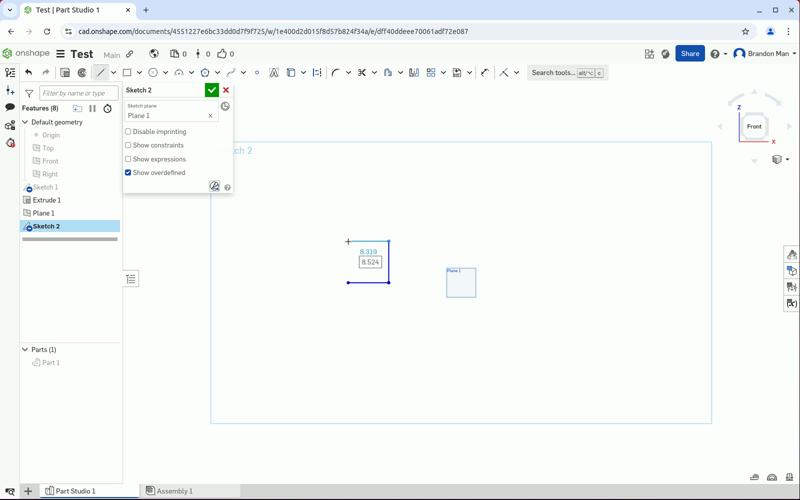
mouse_move(378, 241)
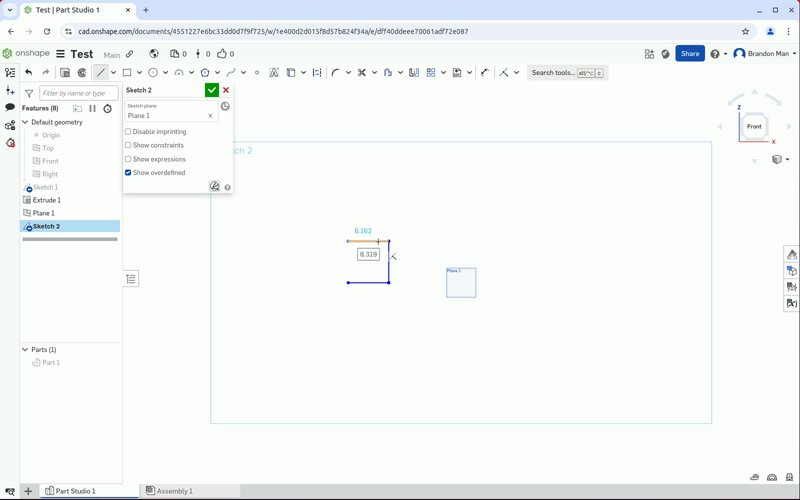
key_down(shift)
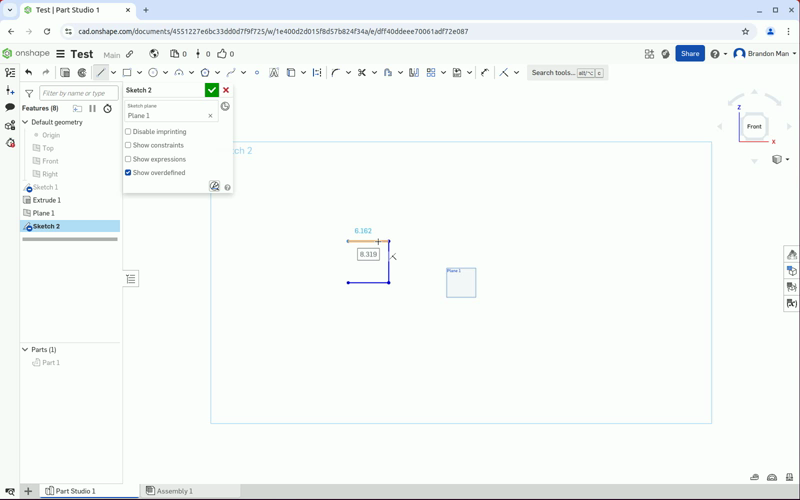
mouse_move(348, 282)
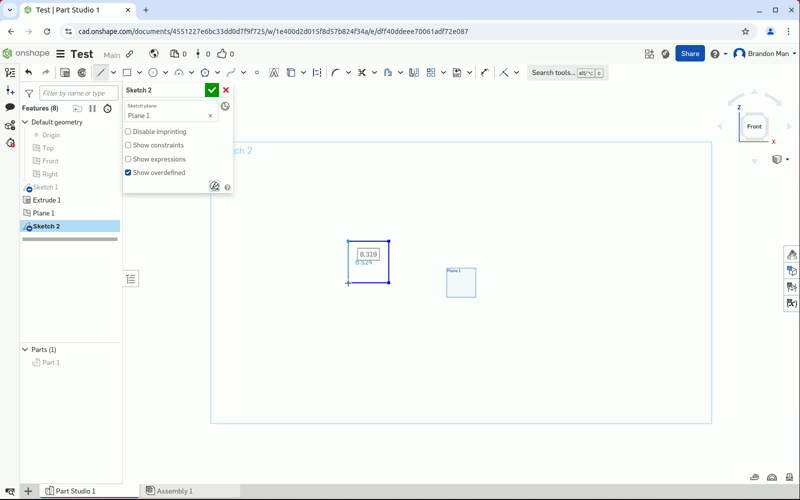
key_up(shift)
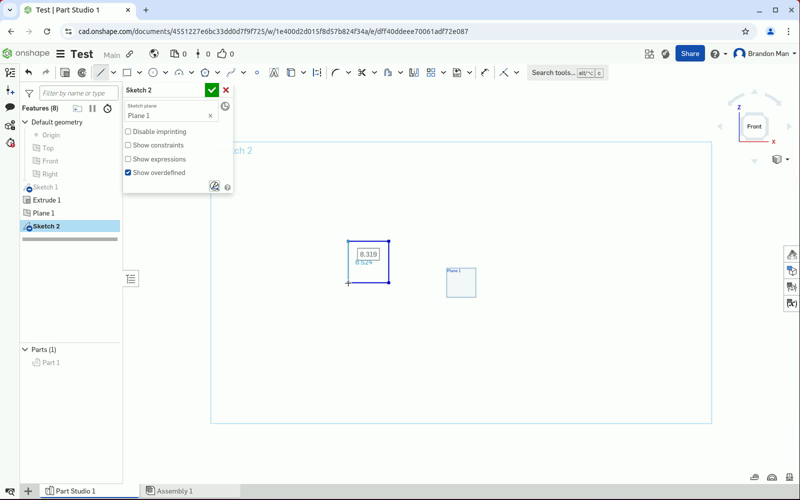
click(348, 282)
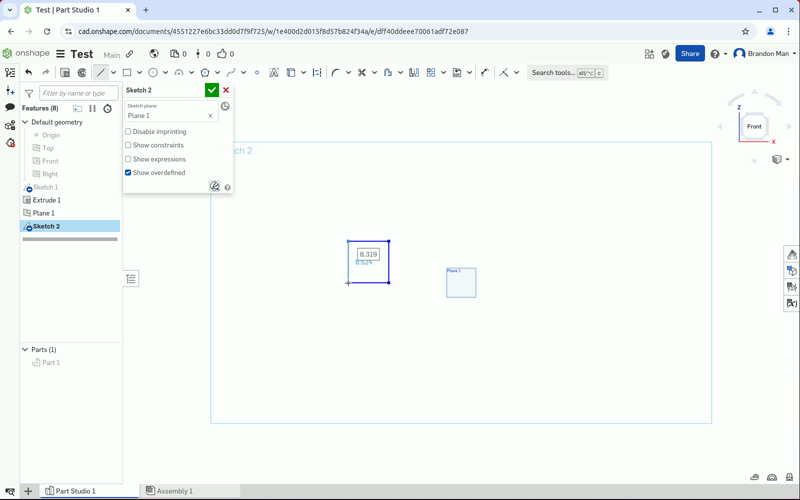
key(esc)
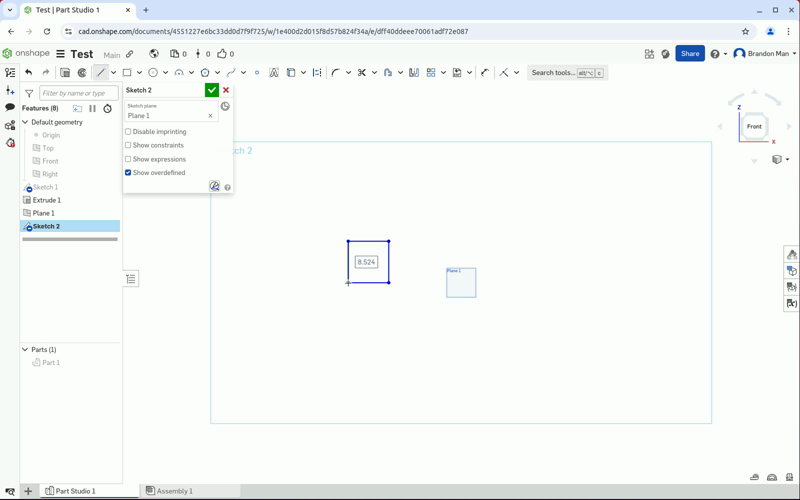
mouse_move(372, 246)
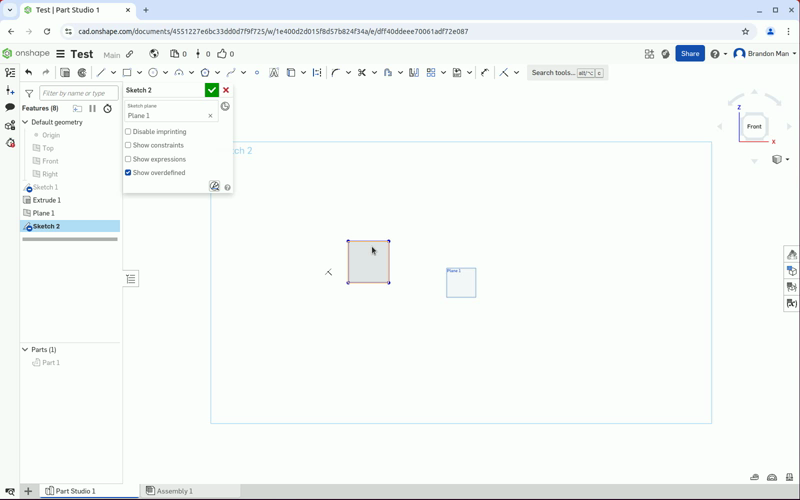
scroll(6)
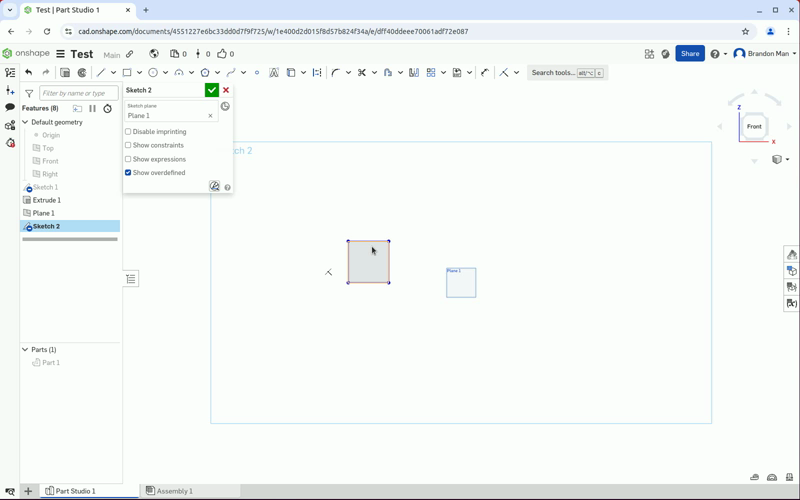
scroll(6)
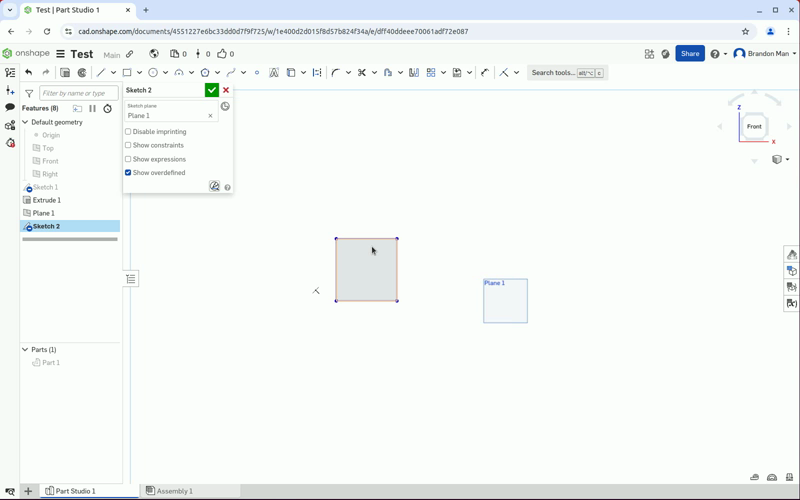
scroll(6)
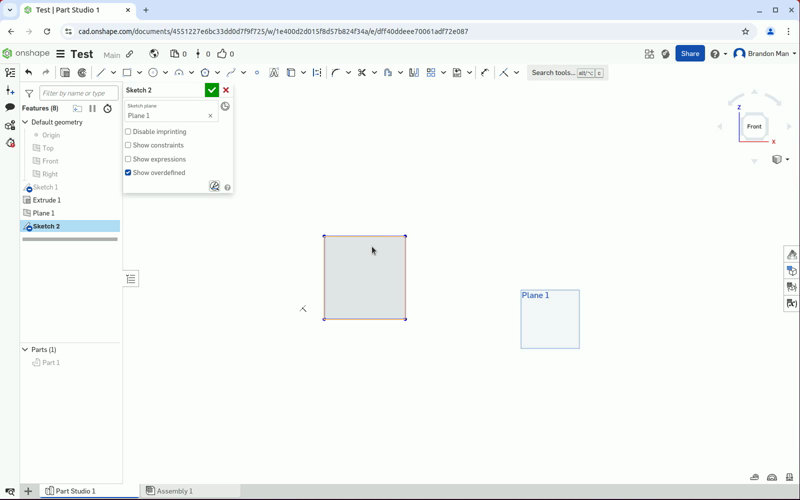
scroll(6)
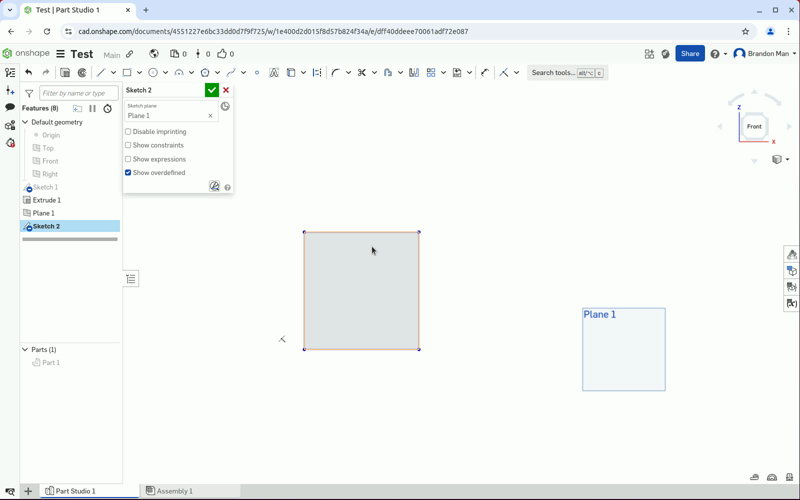
scroll(6)
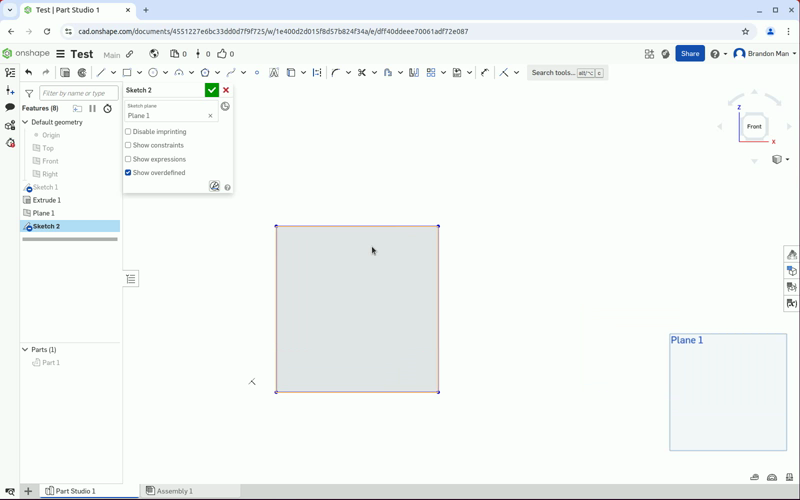
scroll(6)
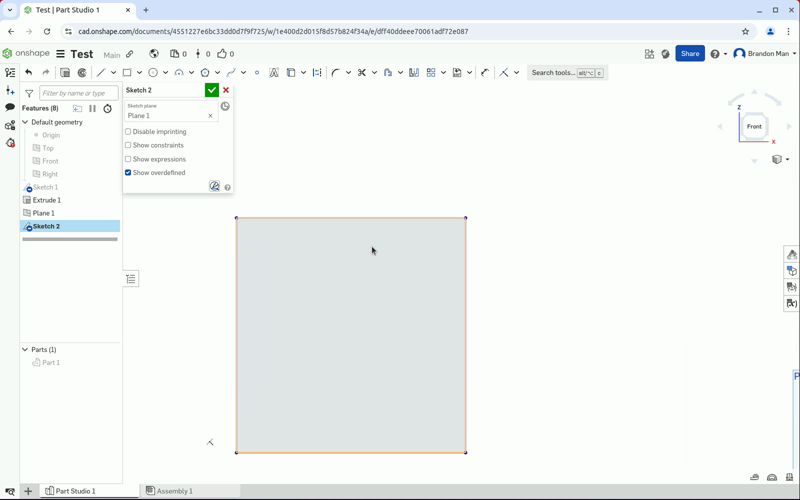
scroll(6)
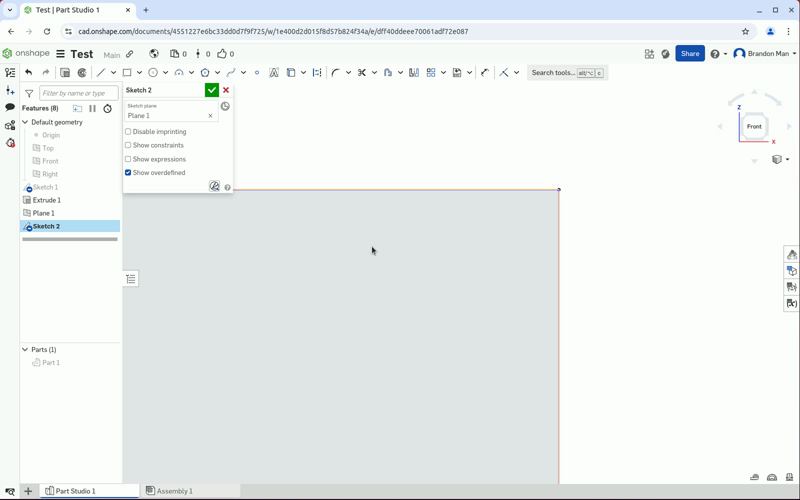
click(372, 246)
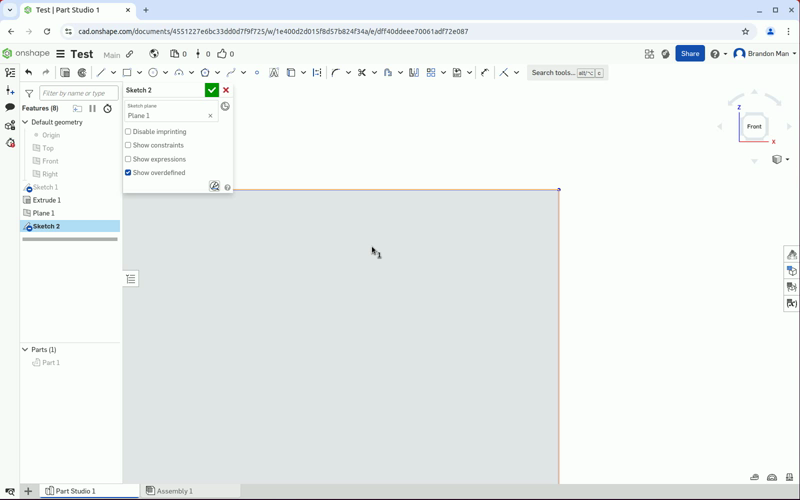
scroll(-6)
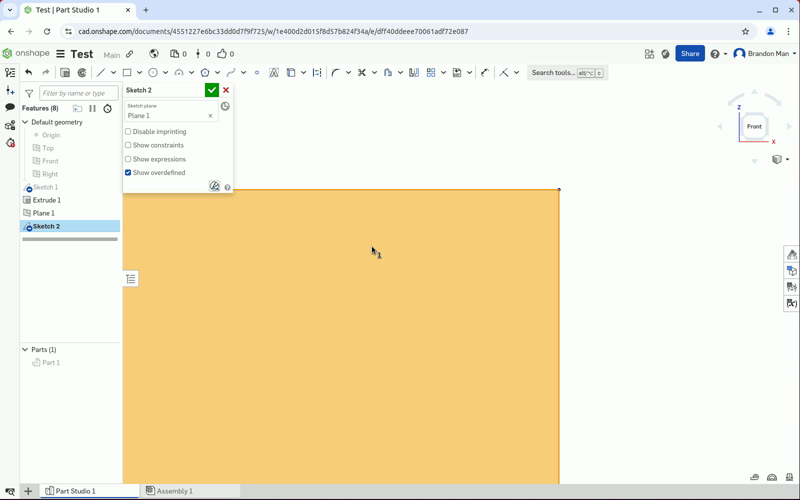
scroll(-6)
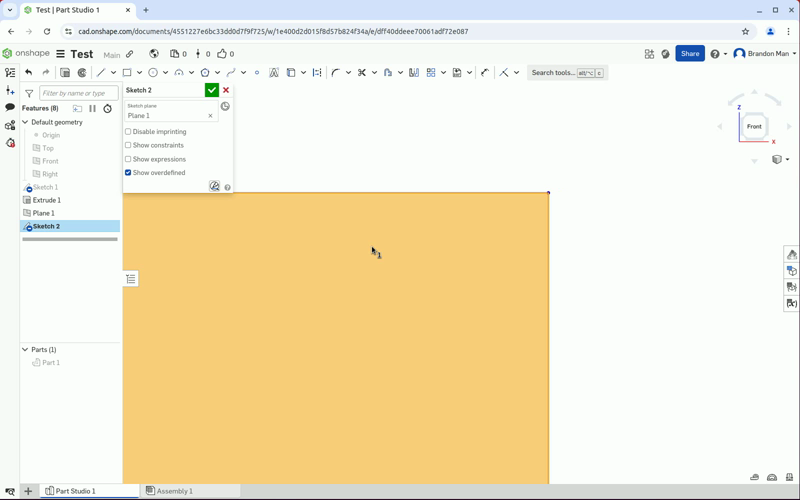
scroll(-6)
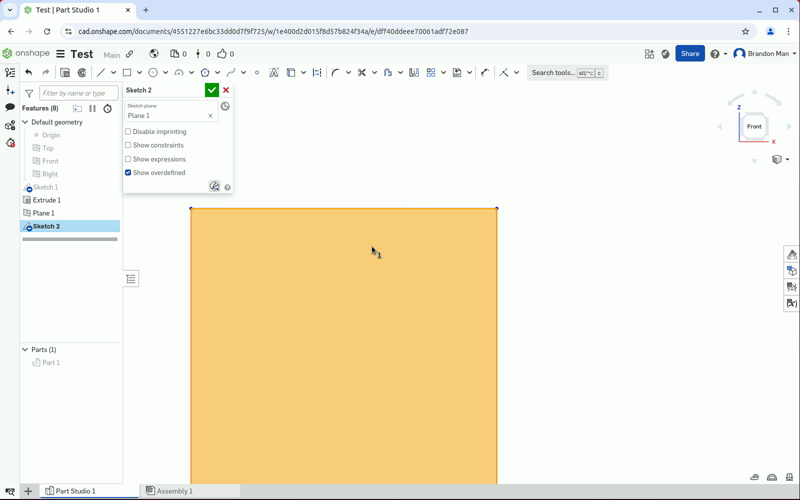
scroll(-6)
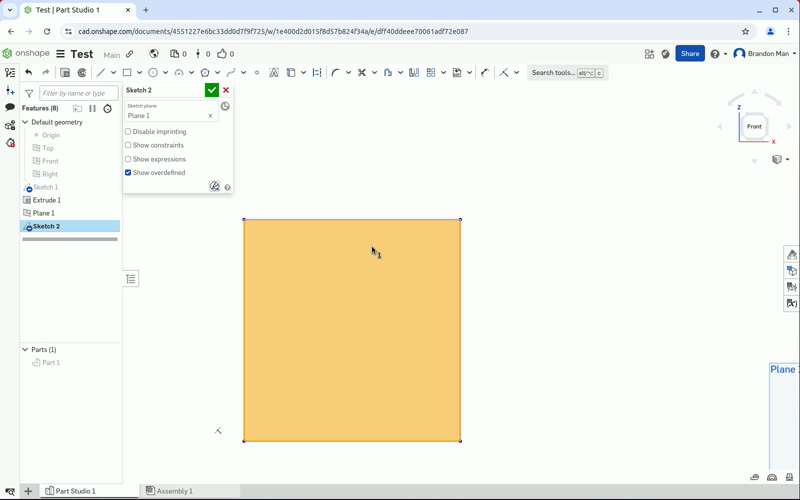
scroll(-6)
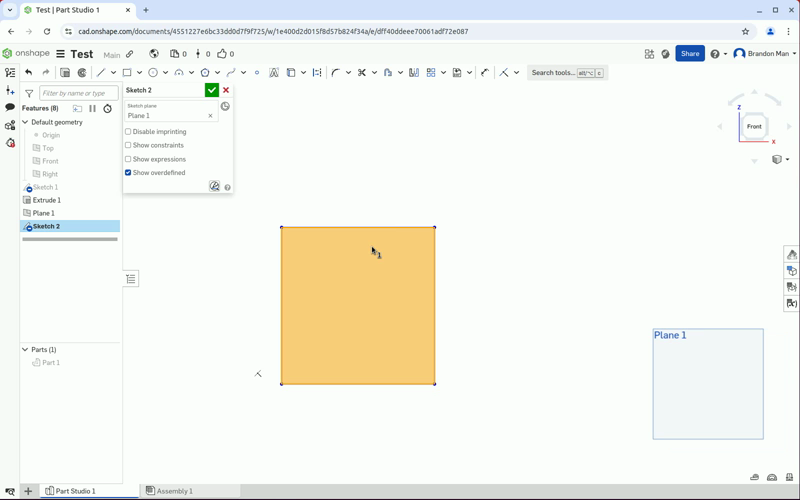
scroll(-6)
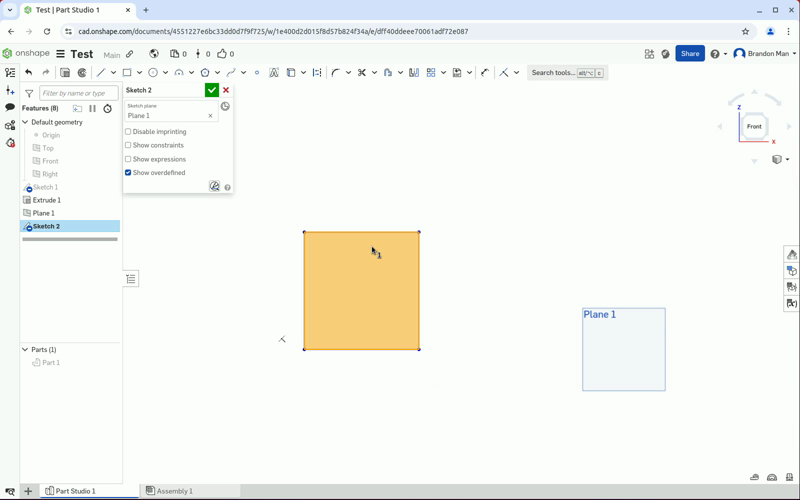
scroll(-6)
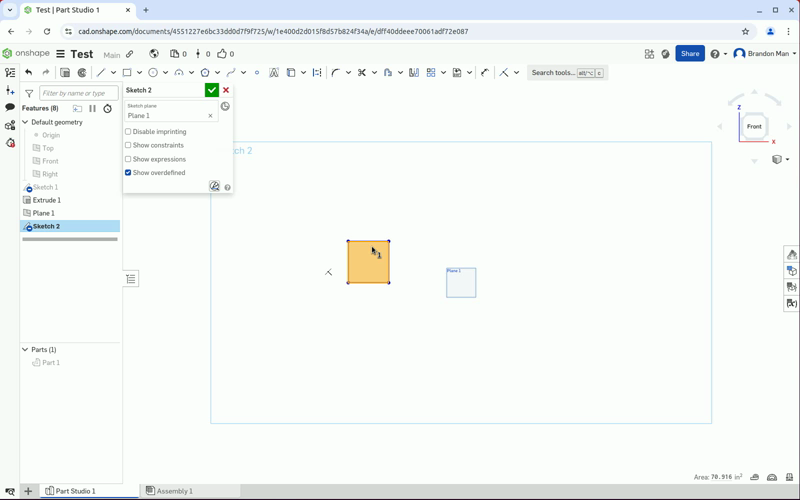
mouse_move(73, 352)
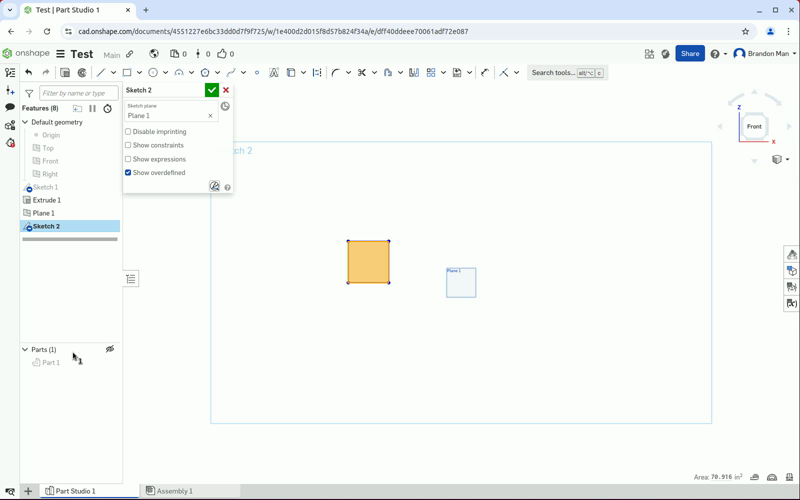
key(shift+y)
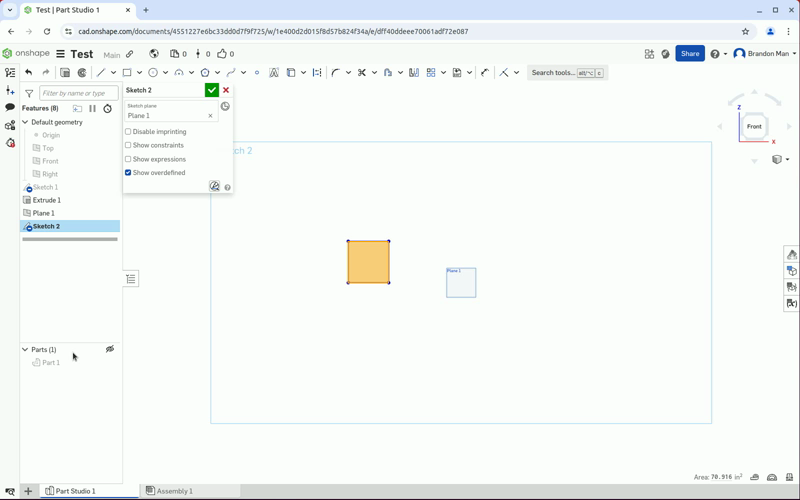
key(shift+e)
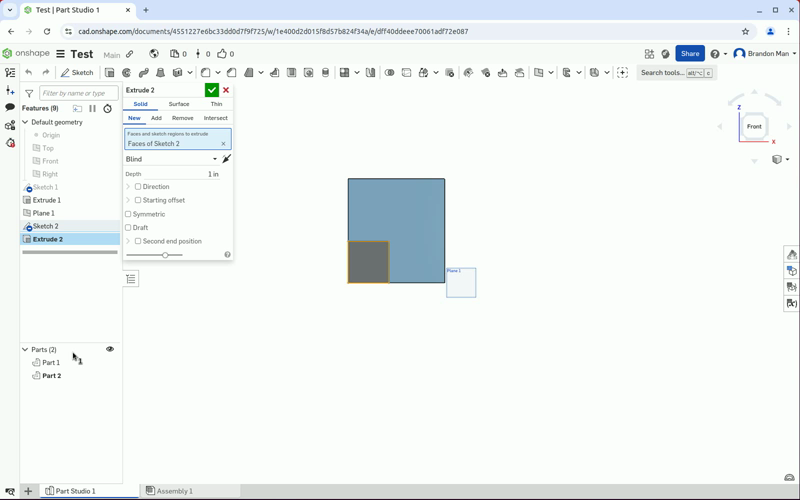
mouse_move(143, 106)
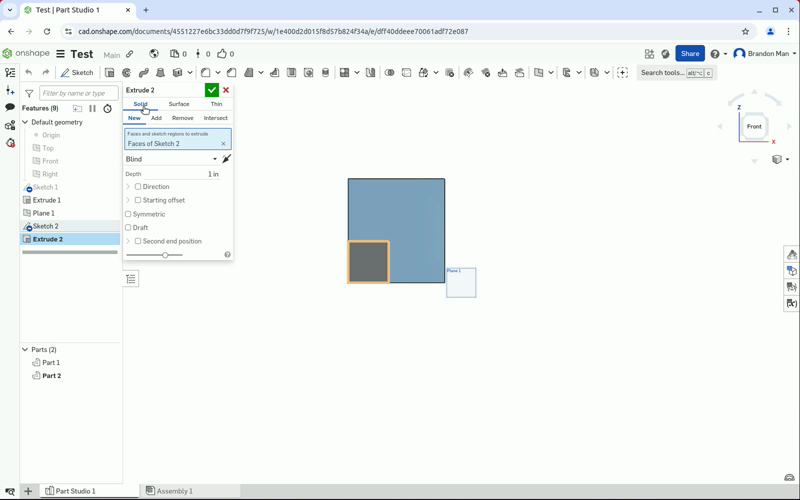
click(143, 106)
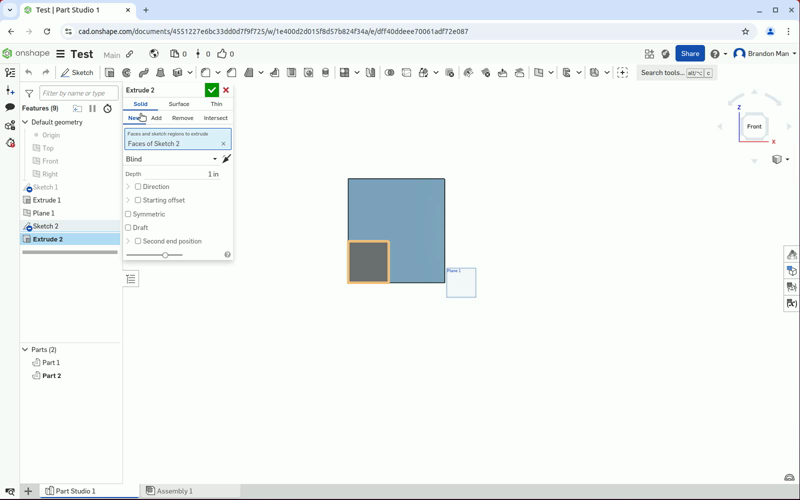
mouse_move(137, 120)
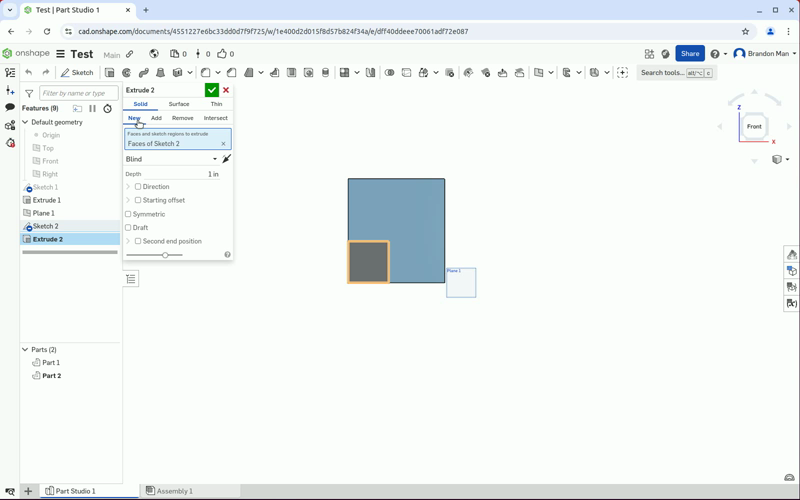
click(137, 120)
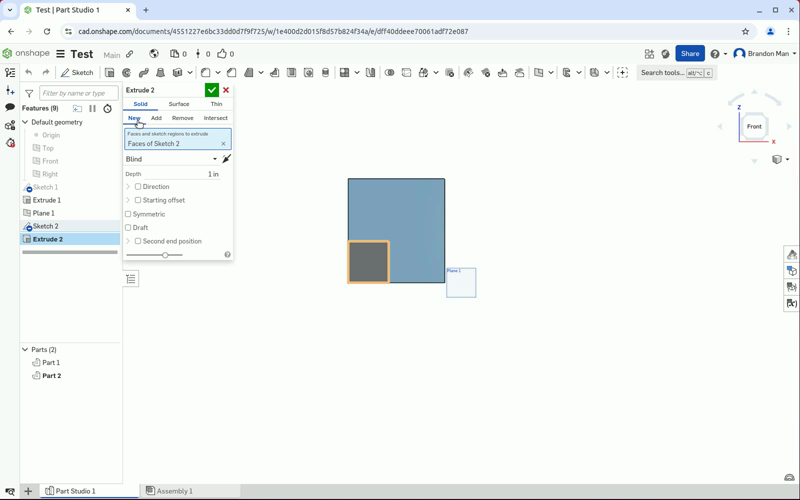
key(tab, 4)
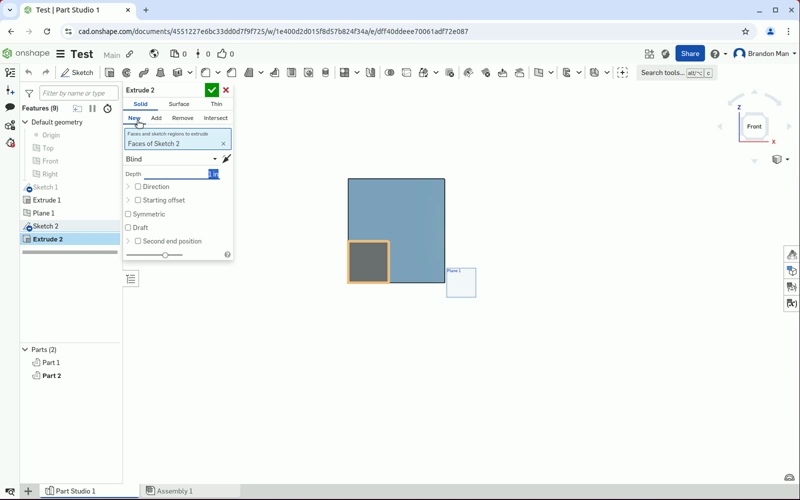
text(5.296)
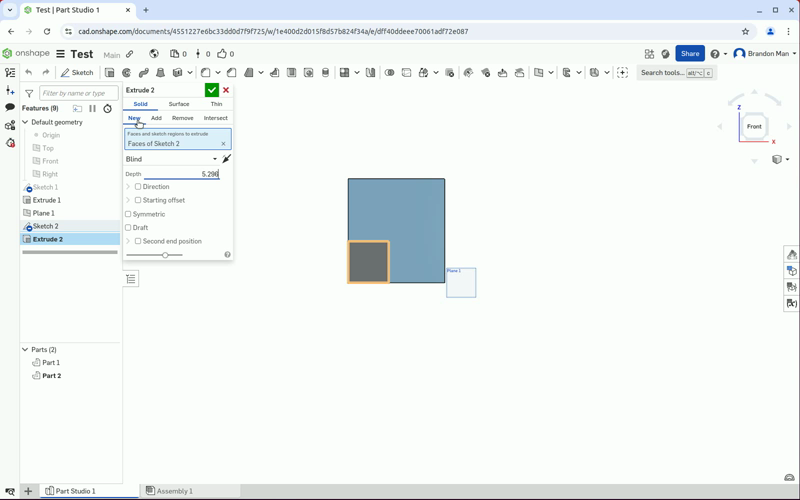
key(enter)
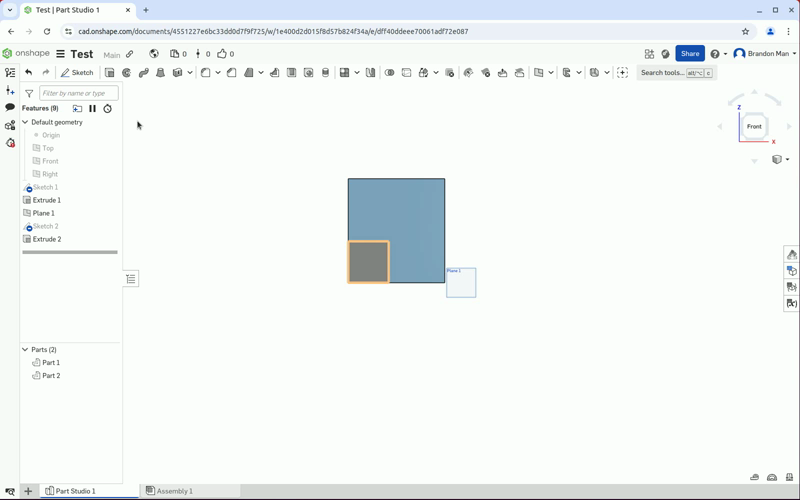
key(shift+h)
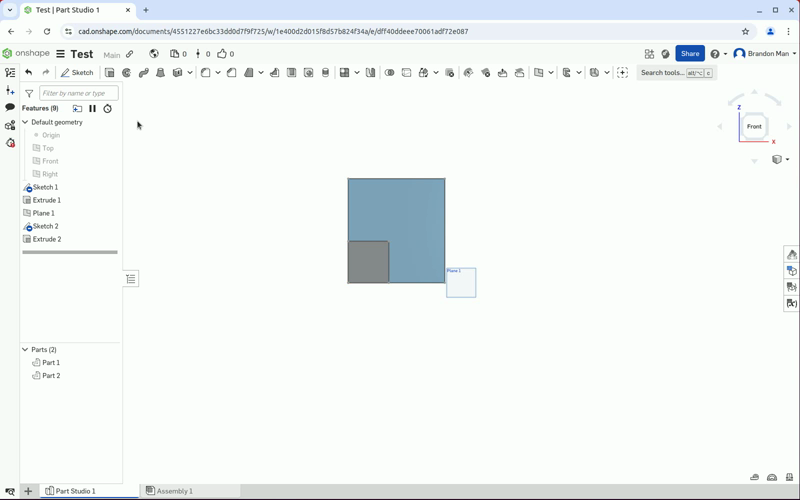
key(shift+h)
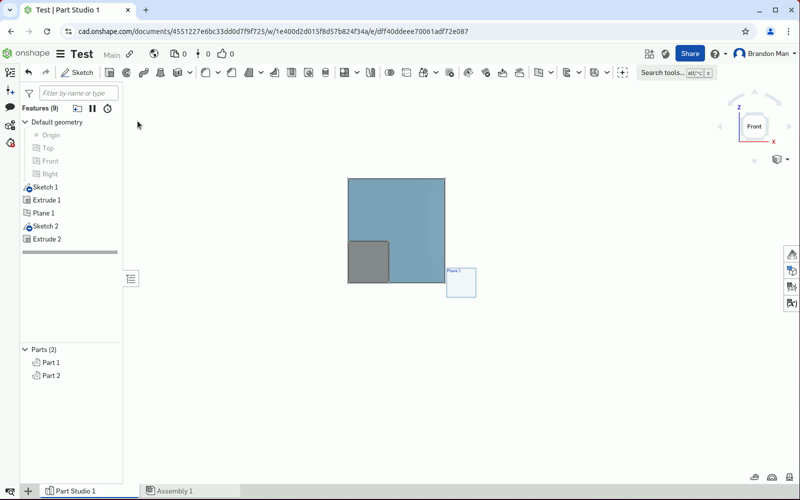
key(shift+7)
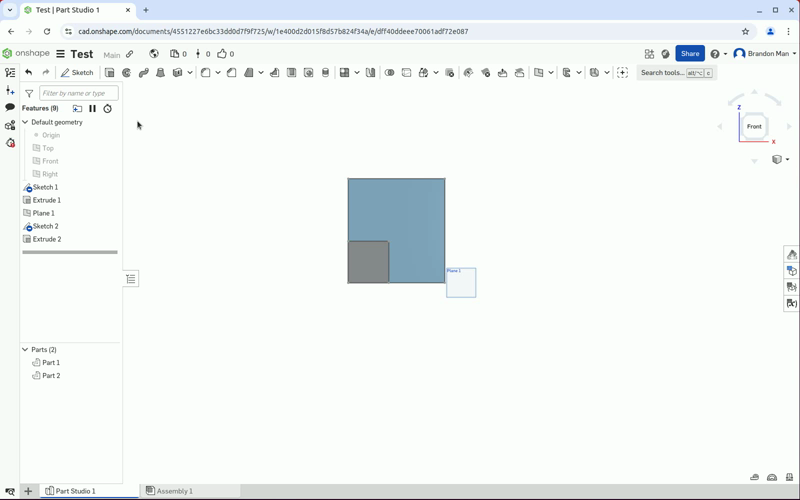
key(left, 2)
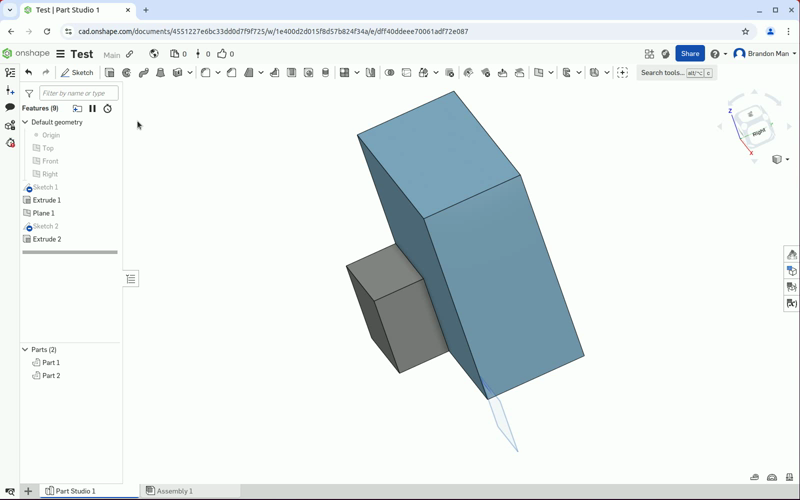
key(down, 2)
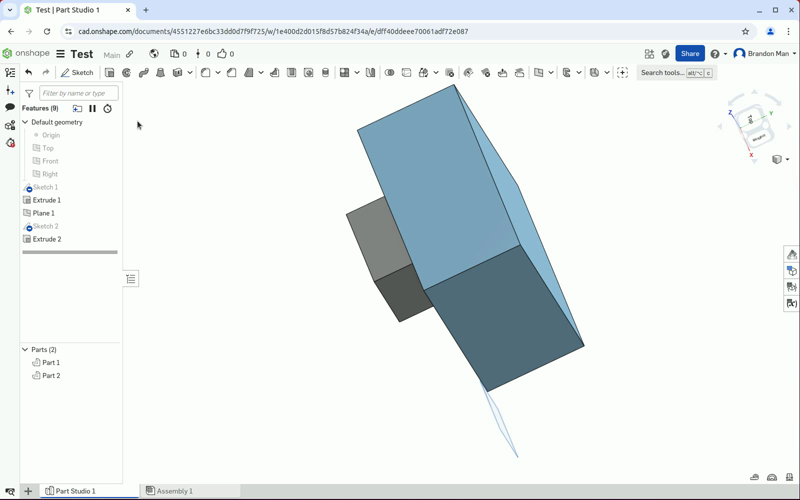
key(up, 2)
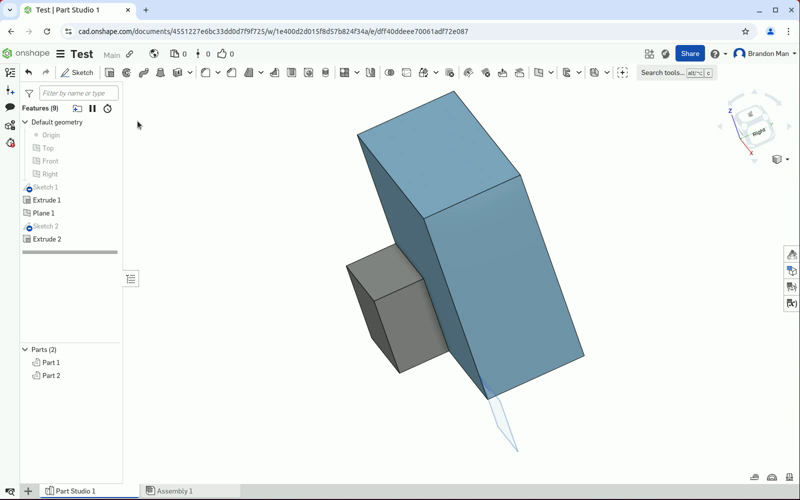
key(right, 2)
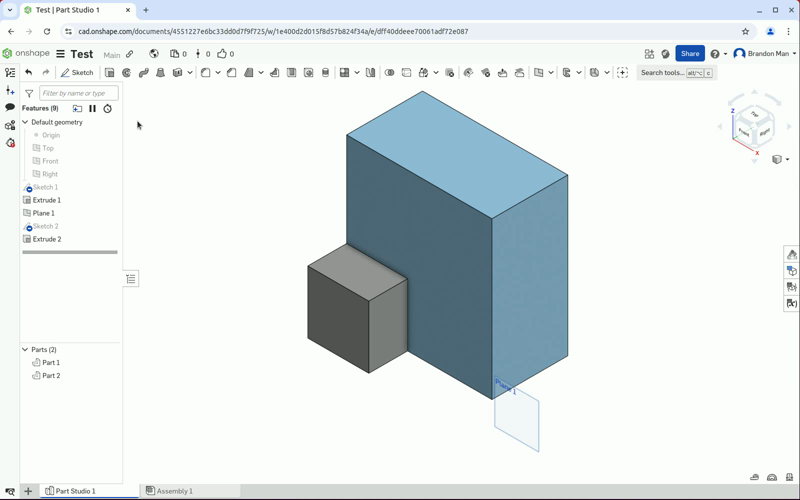
mouse_move(73, 189)
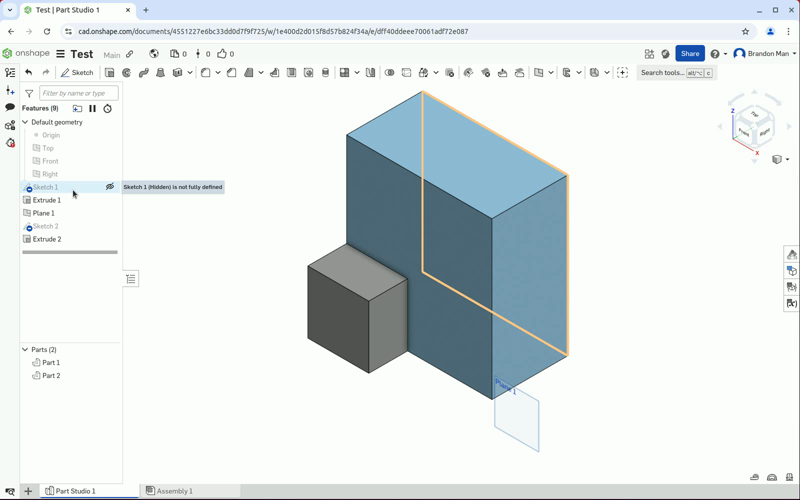
click(73, 189)